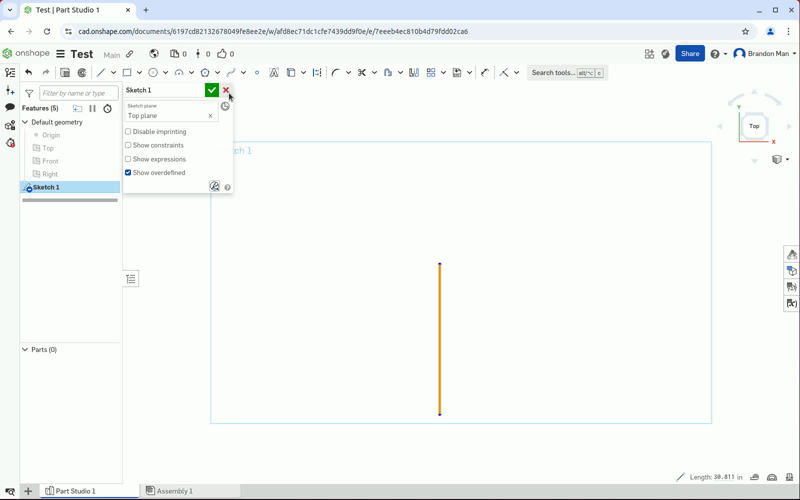
key(shift+h)
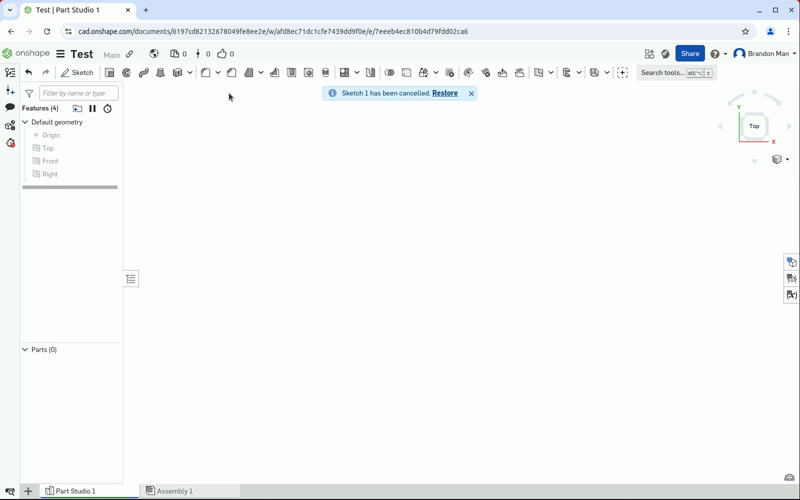
mouse_move(73, 352)
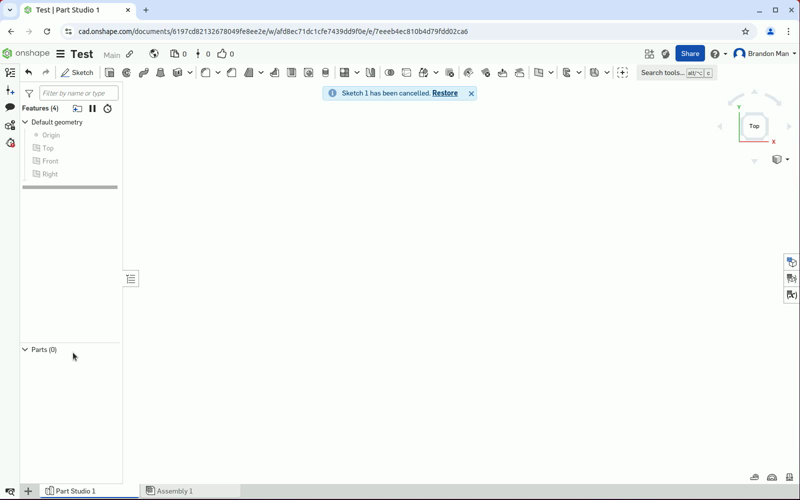
key(y)
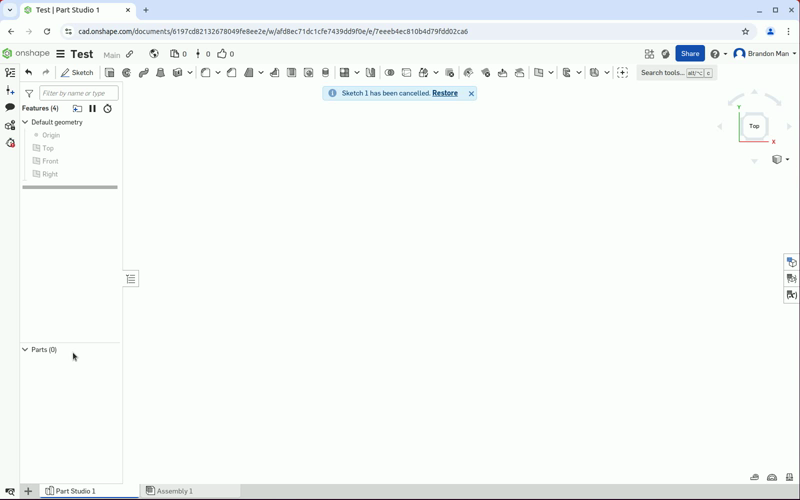
key(shift+p)
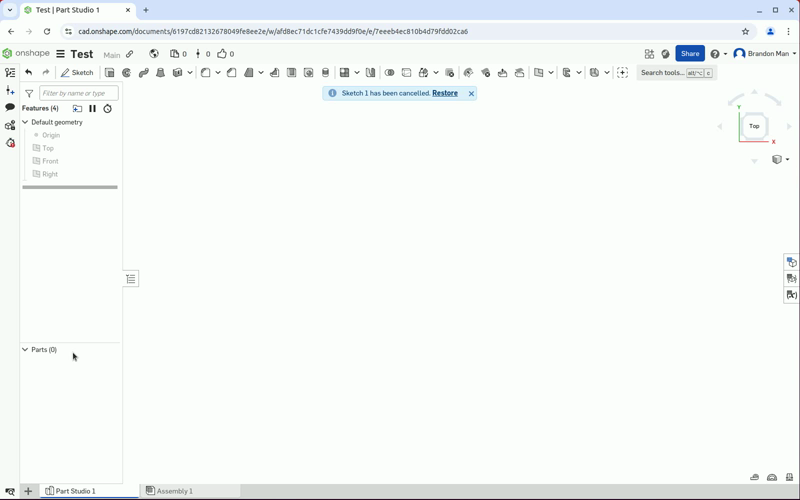
key(space)
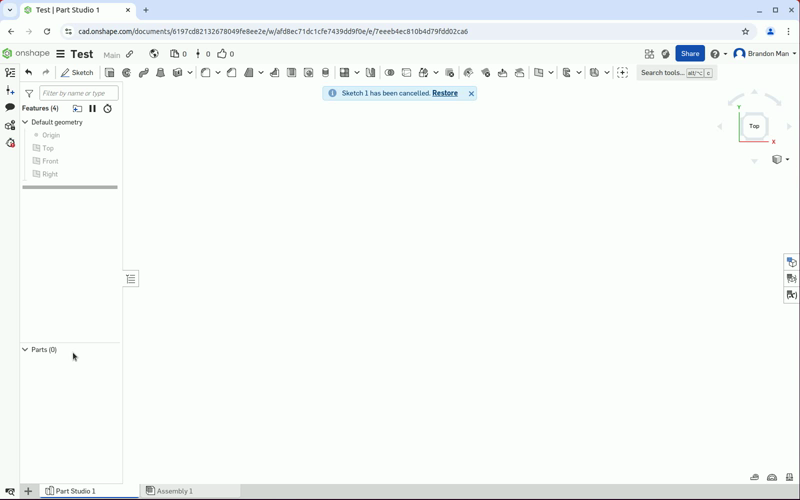
key_down(shift)
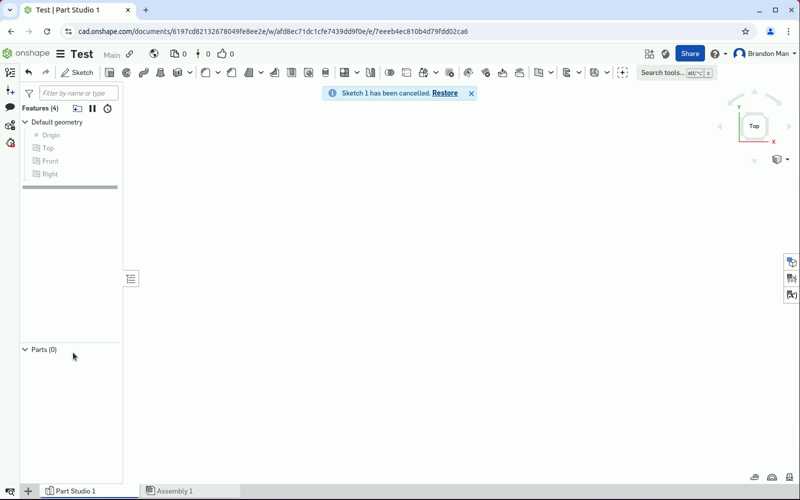
key(up)
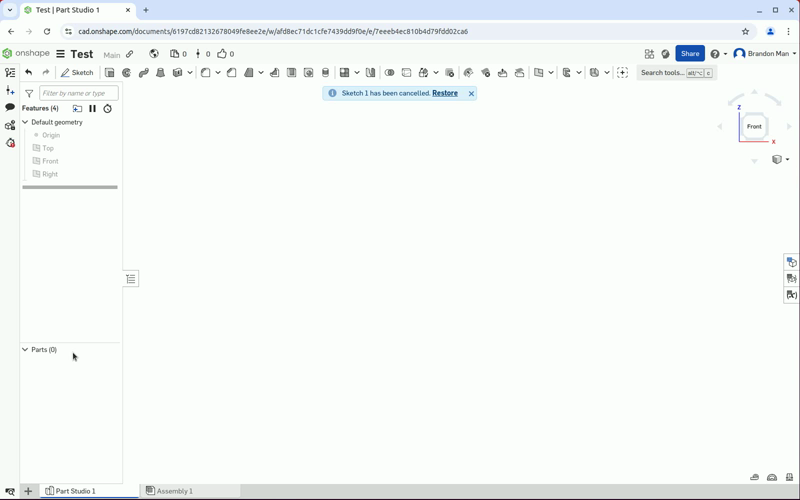
key_up(shift)
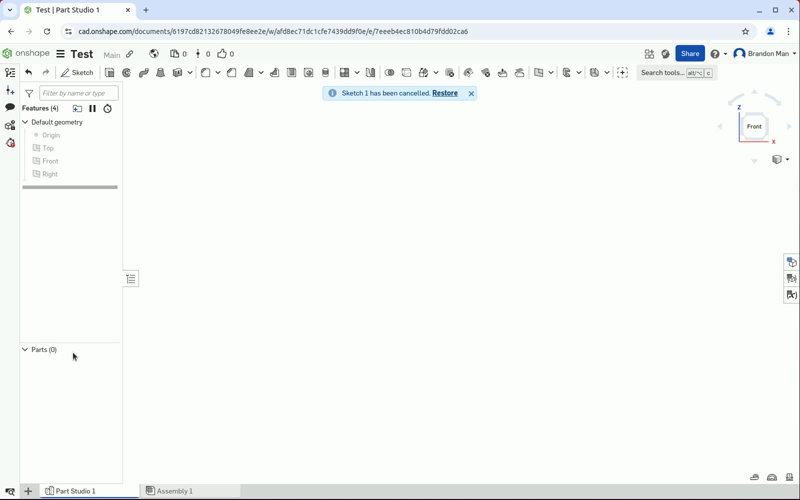
mouse_move(73, 352)
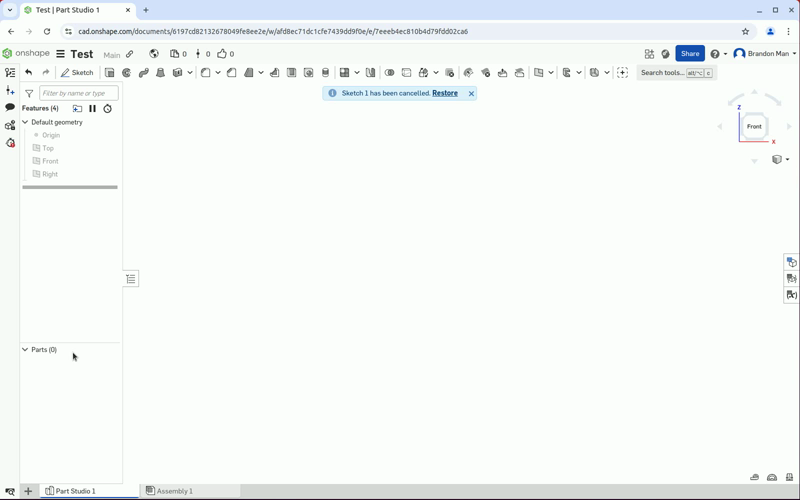
key(shift+y)
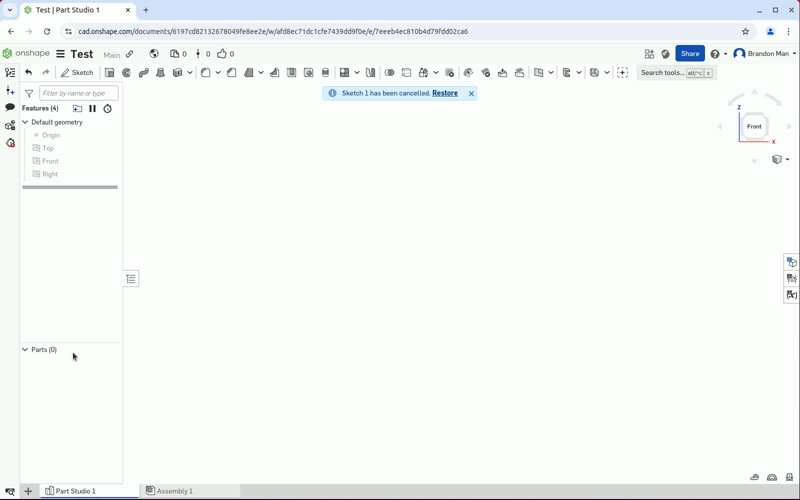
key(shift+s)
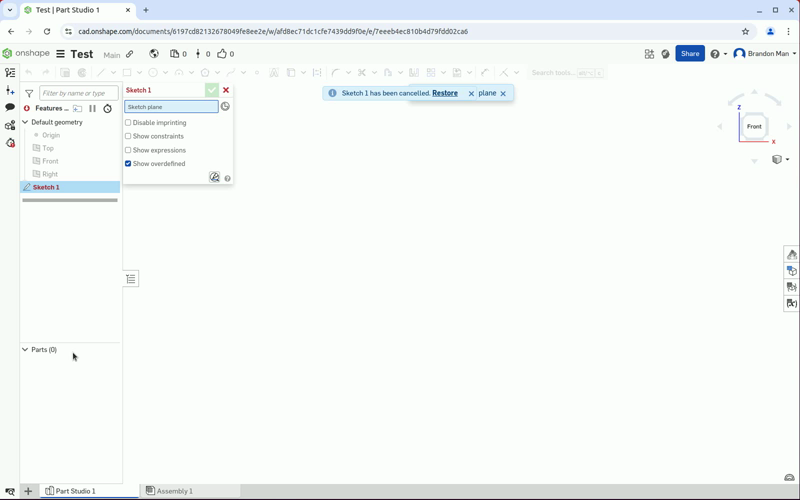
mouse_move(73, 163)
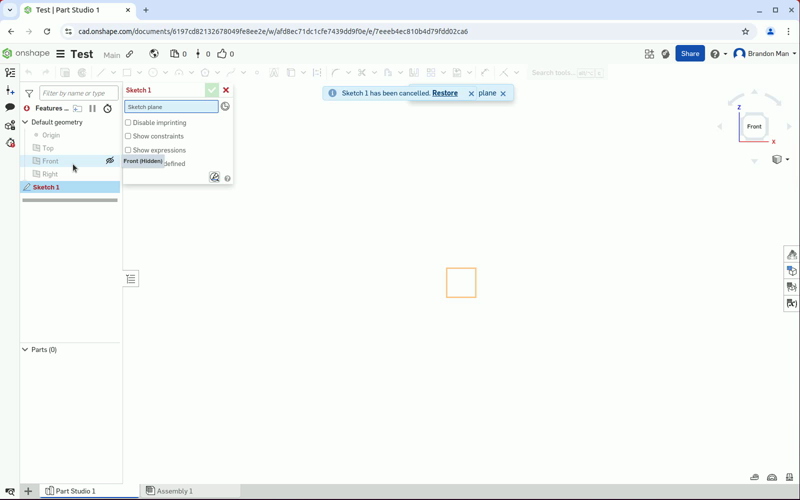
click(73, 163)
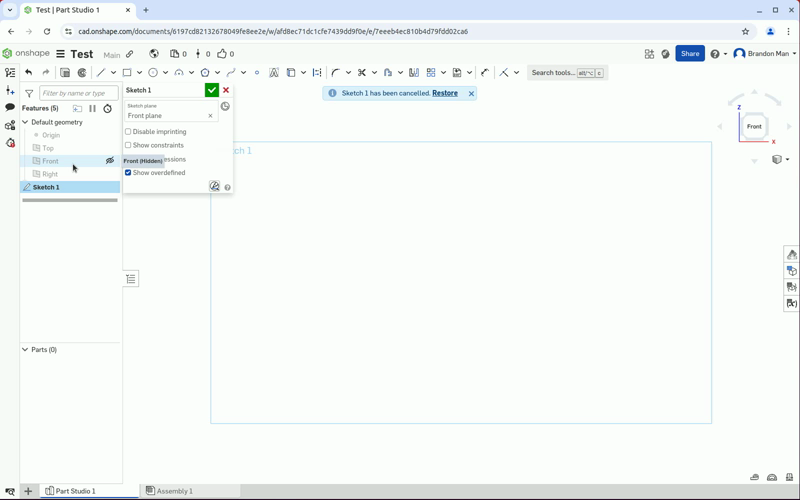
mouse_move(73, 352)
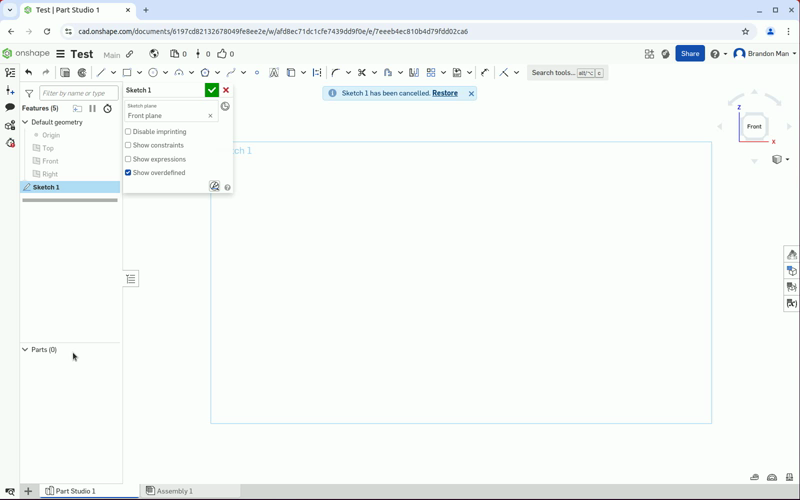
key(y)
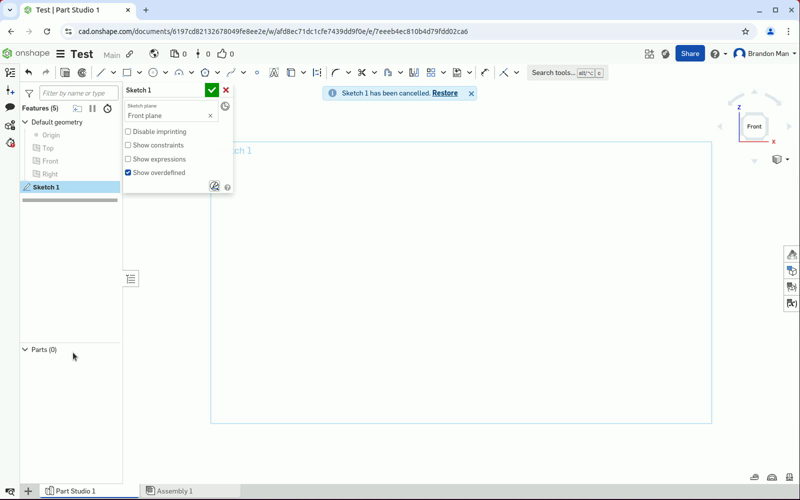
key(l)
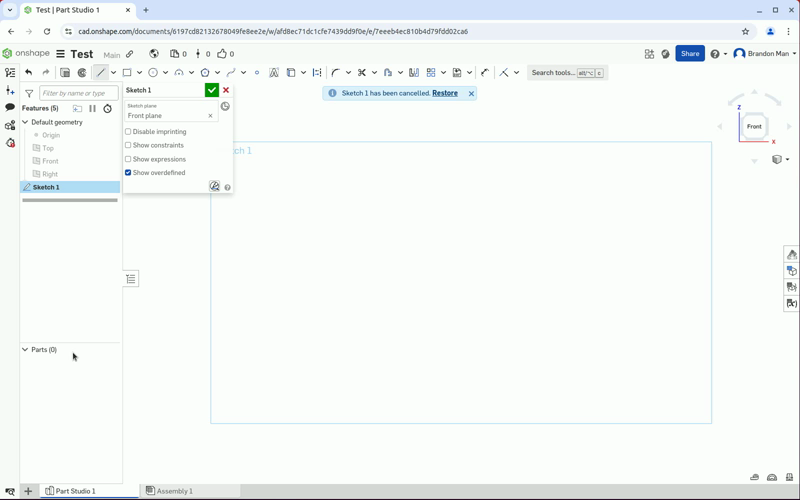
key_down(shift)
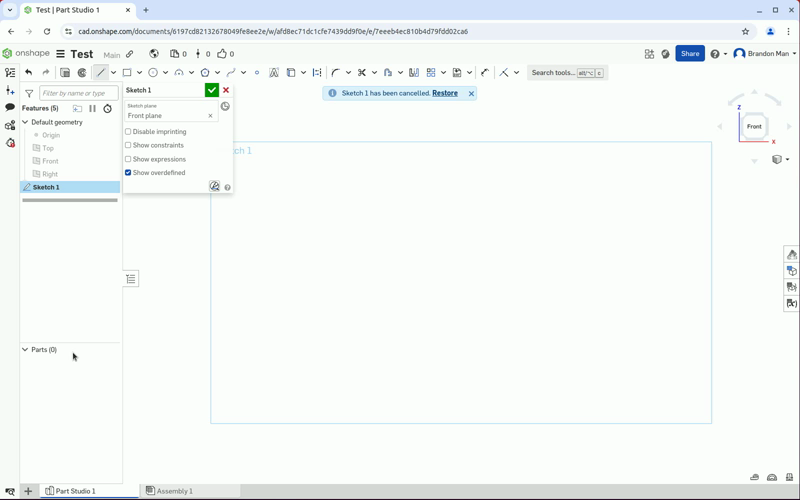
mouse_move(460, 282)
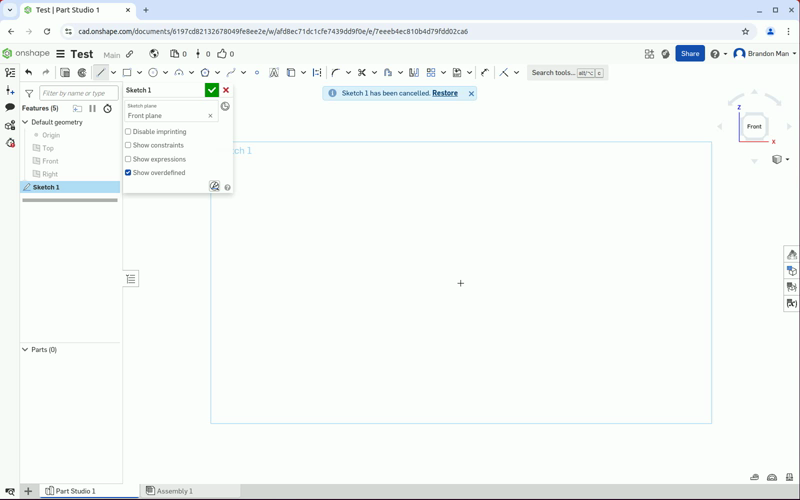
click(460, 282)
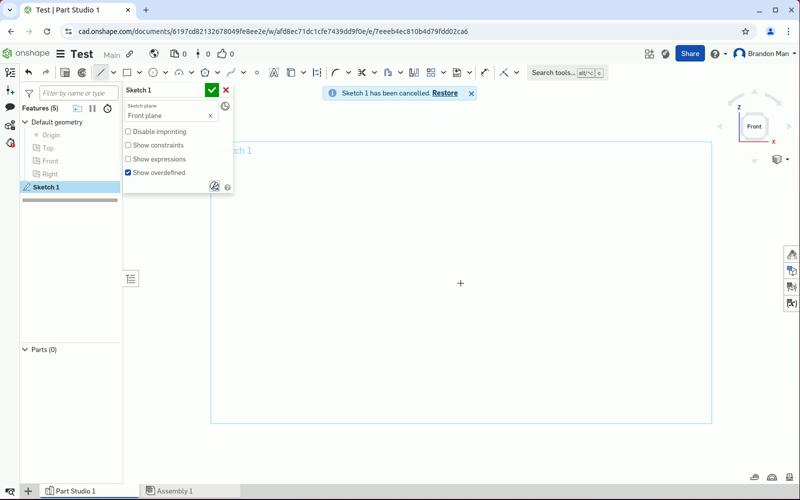
key_up(shift)
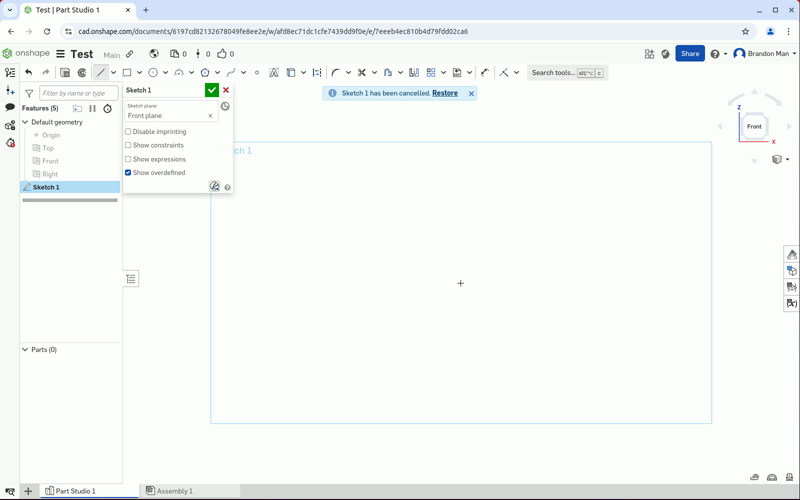
key_down(shift)
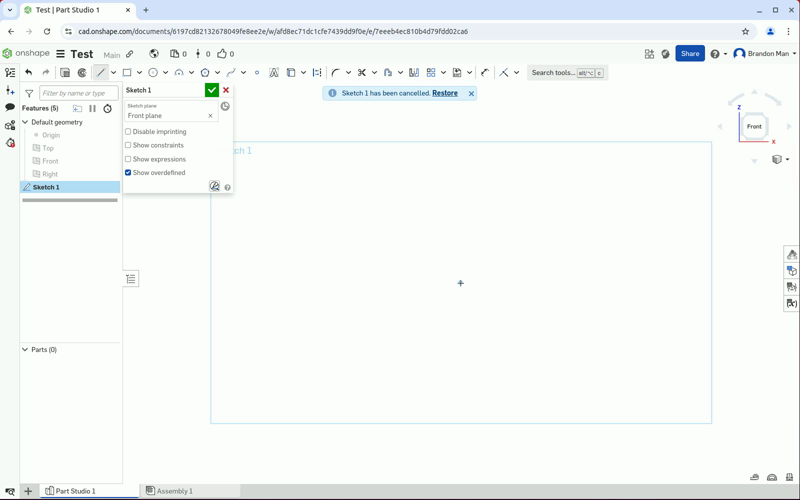
mouse_move(573, 282)
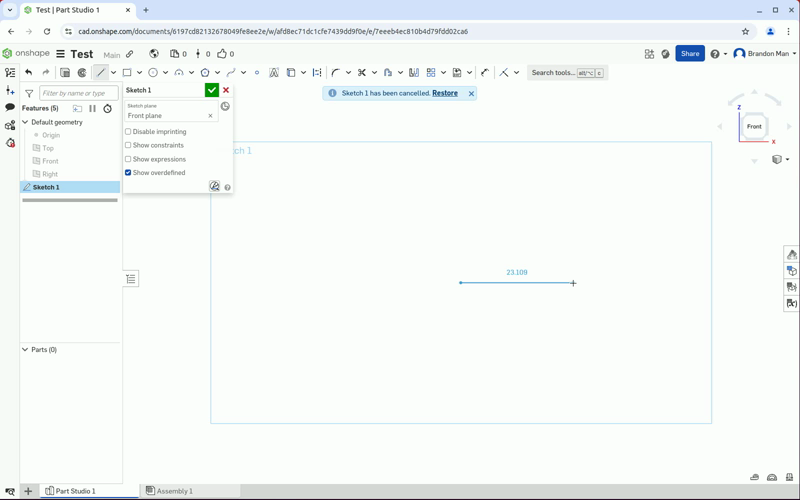
click(573, 282)
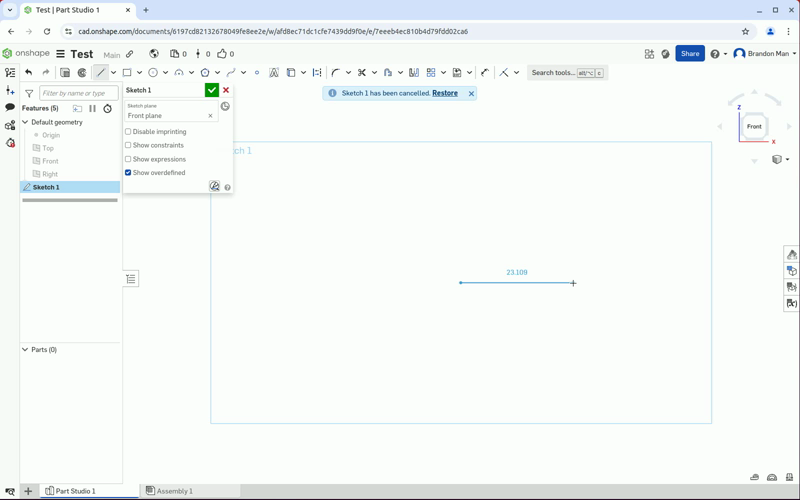
key_up(shift)
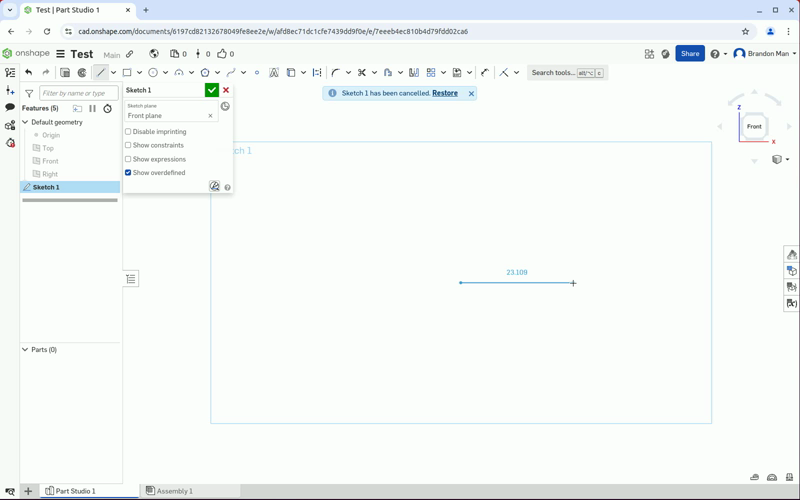
key_down(shift)
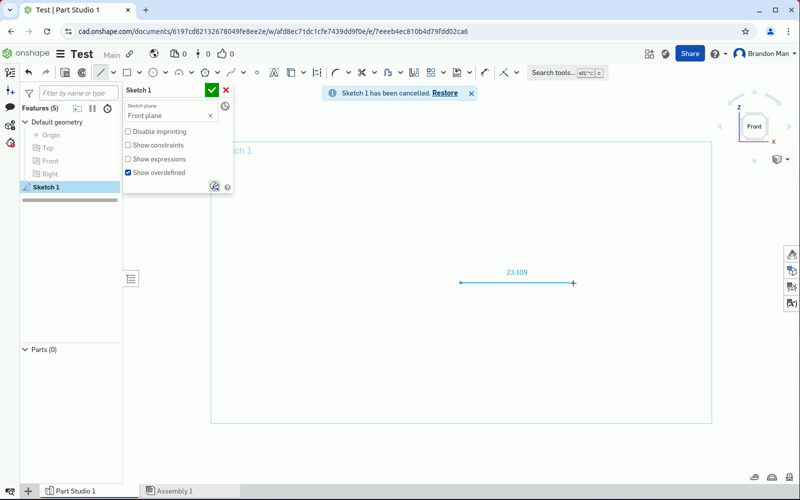
mouse_move(589, 282)
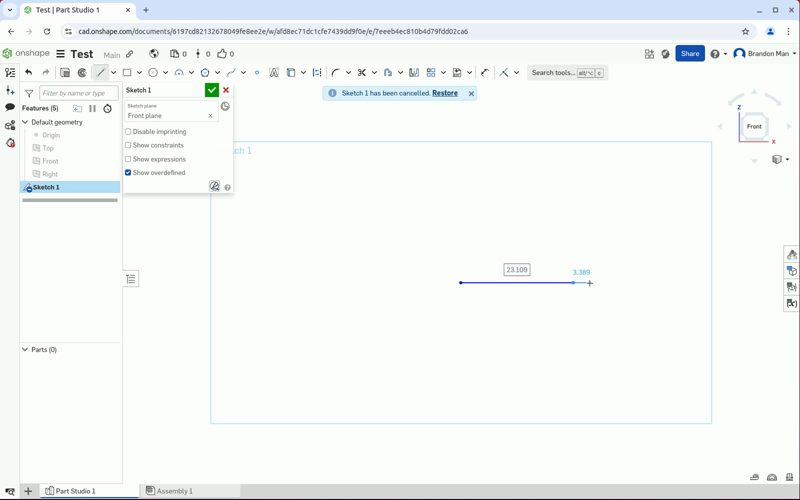
mouse_move(573, 245)
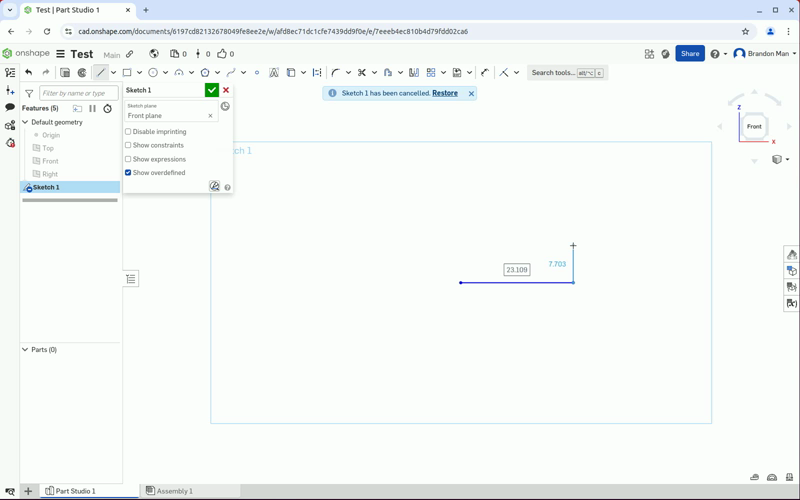
click(573, 245)
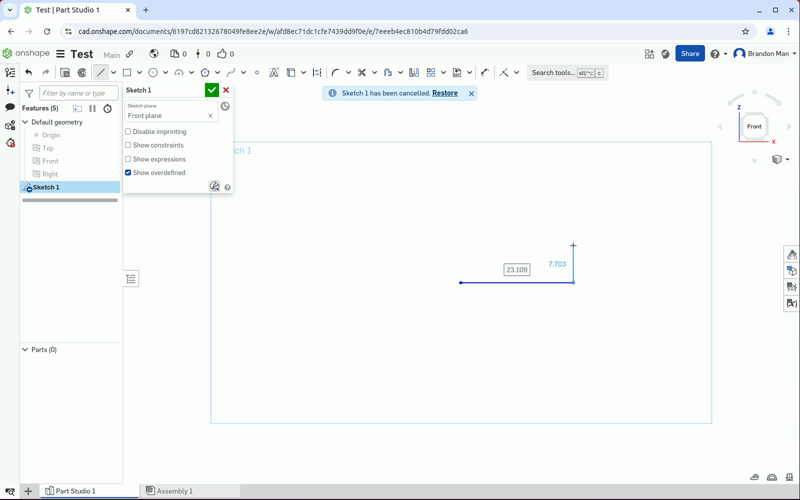
key_up(shift)
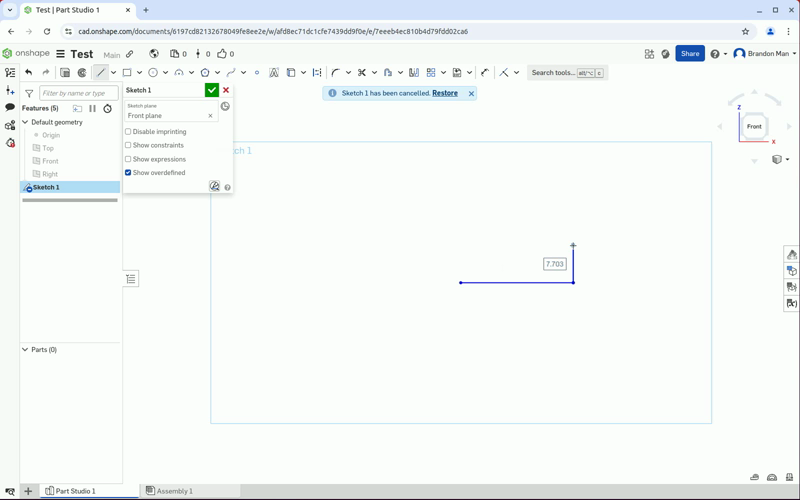
key_down(shift)
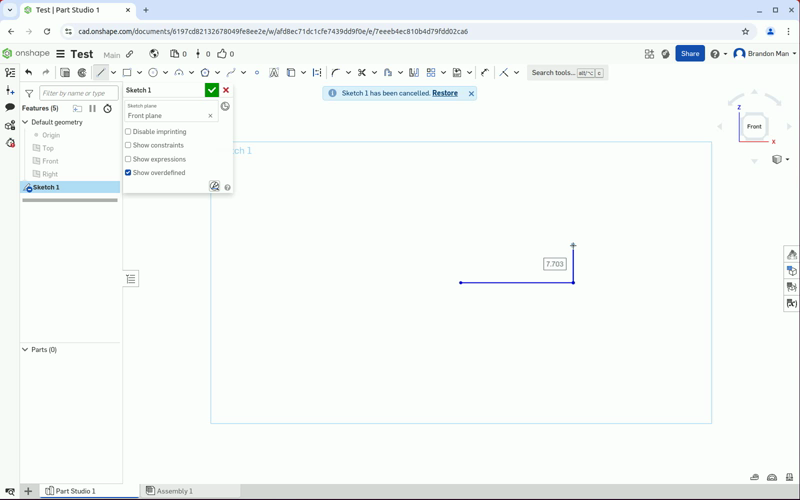
mouse_move(460, 245)
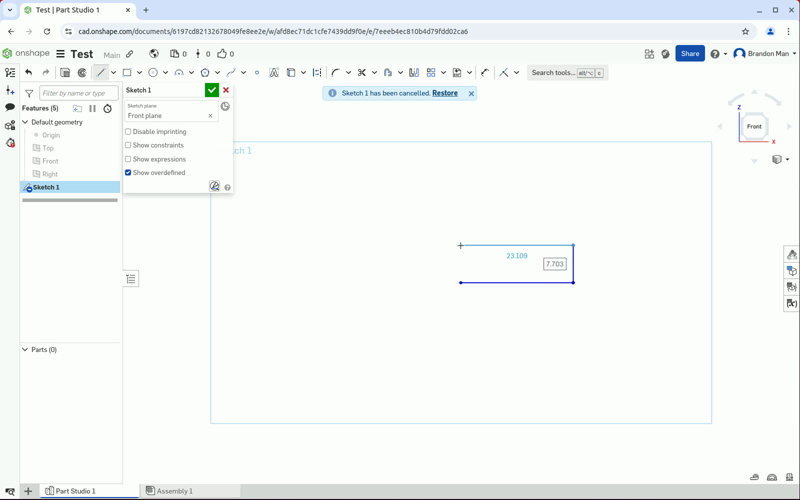
click(460, 245)
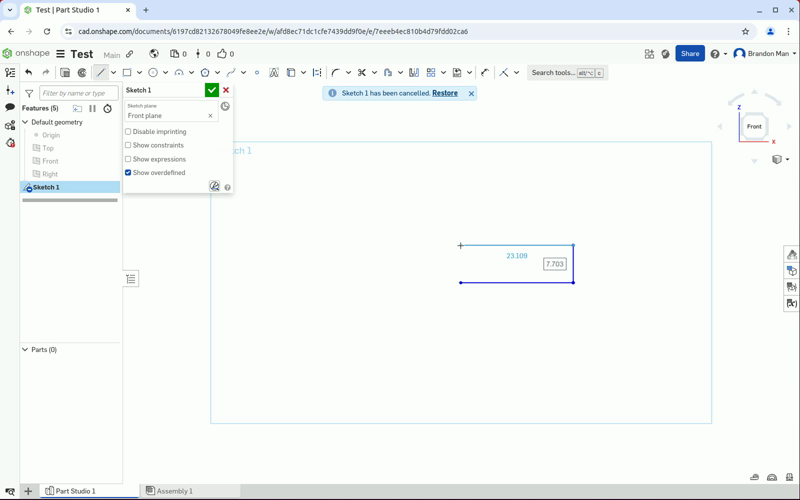
key_up(shift)
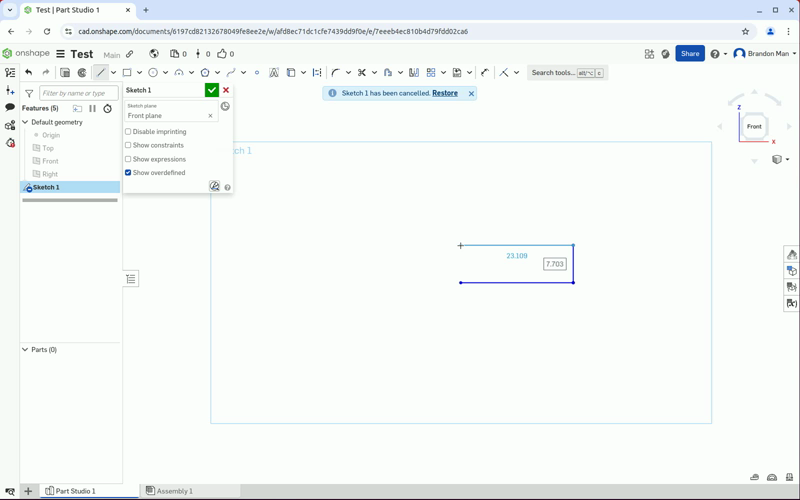
mouse_move(490, 245)
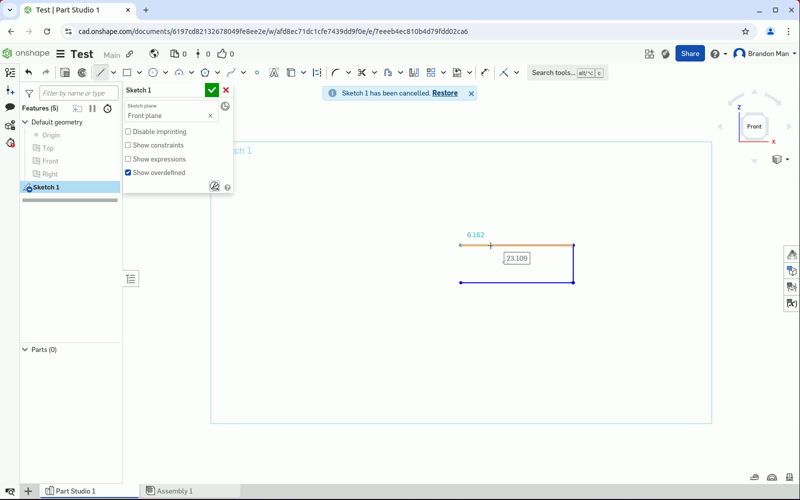
key_down(shift)
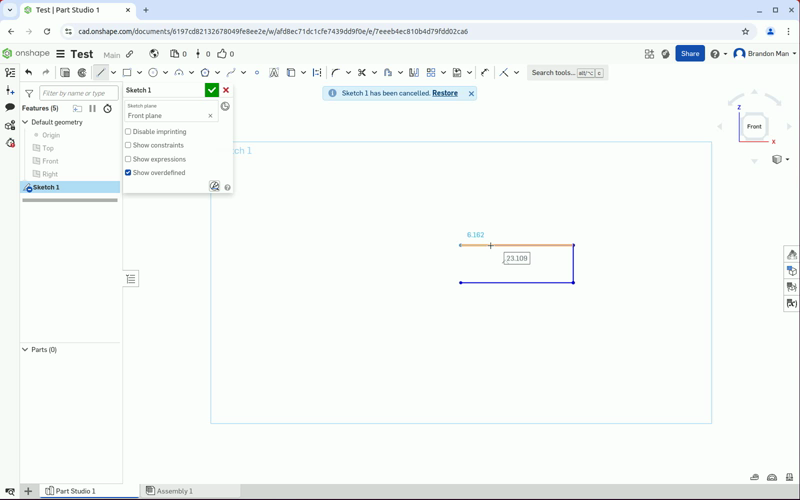
mouse_move(460, 282)
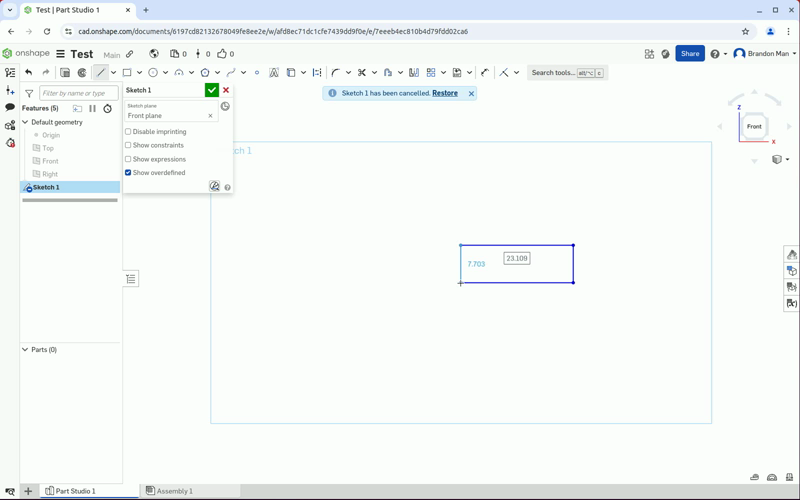
key_up(shift)
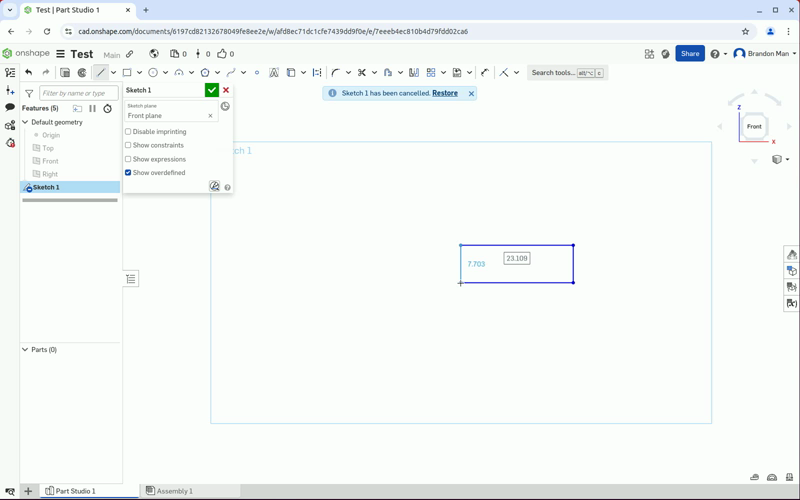
click(460, 282)
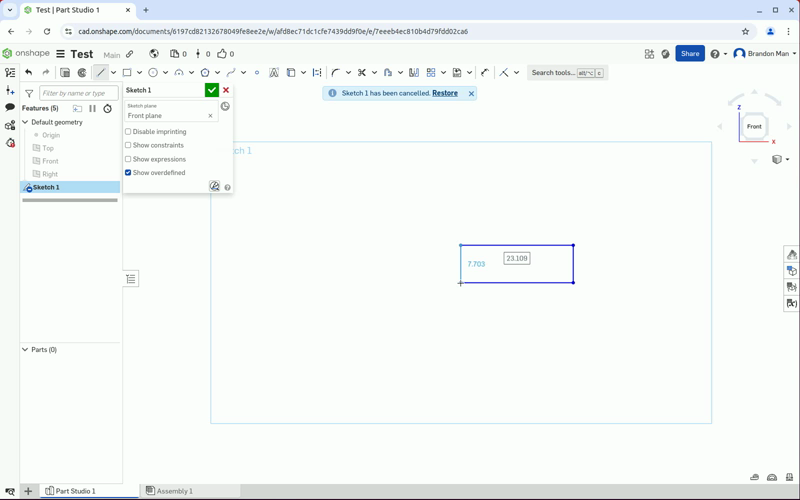
key(esc)
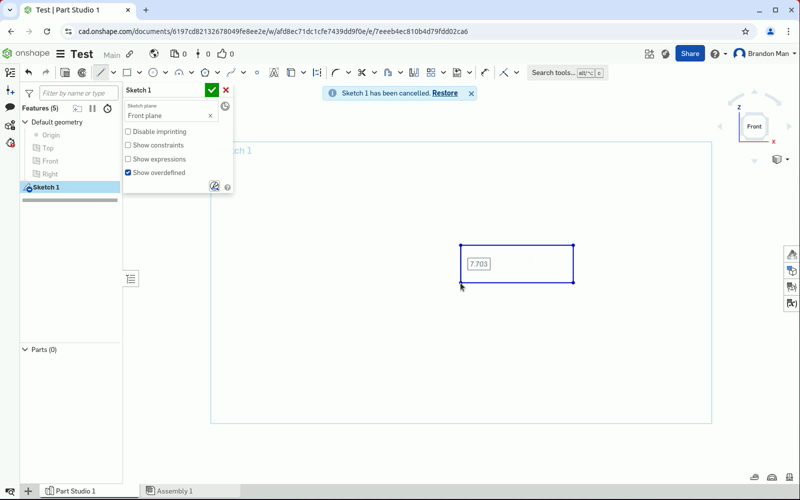
mouse_move(497, 270)
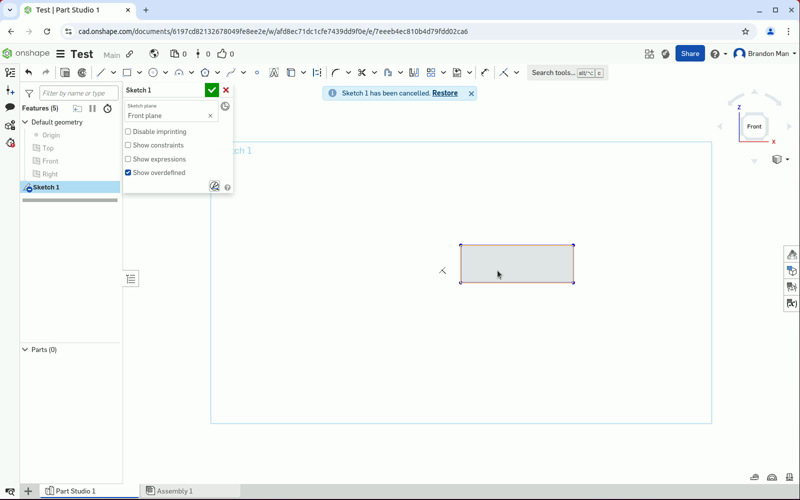
click(497, 270)
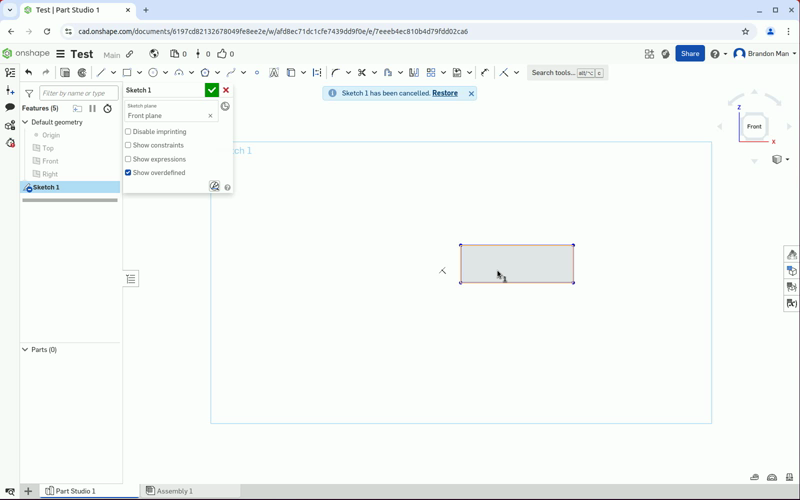
mouse_move(73, 352)
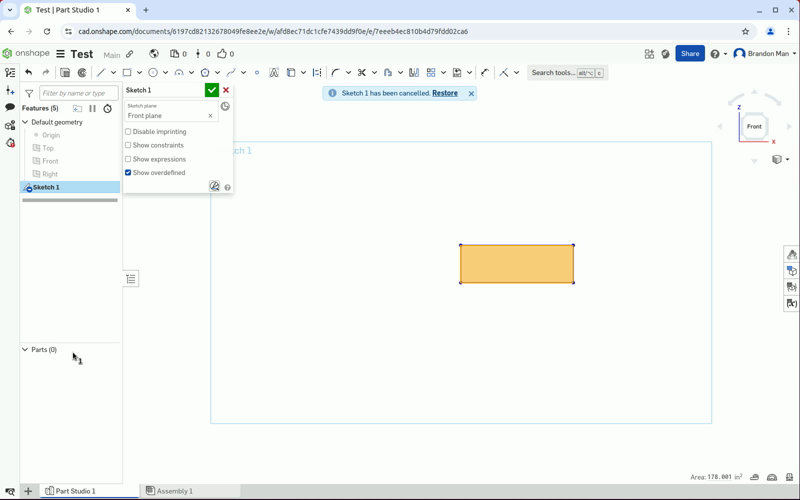
key(shift+y)
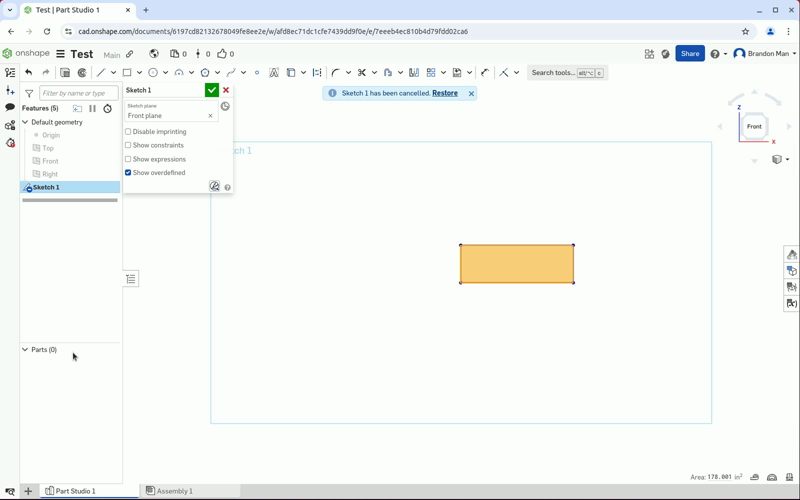
key(shift+e)
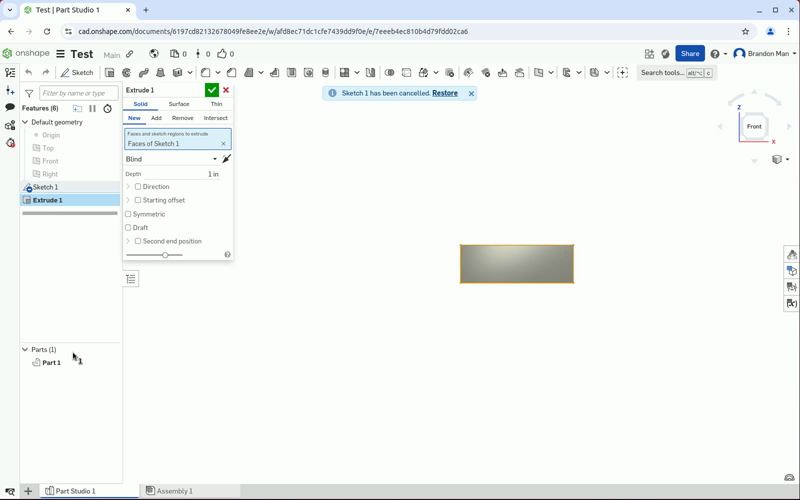
mouse_move(143, 106)
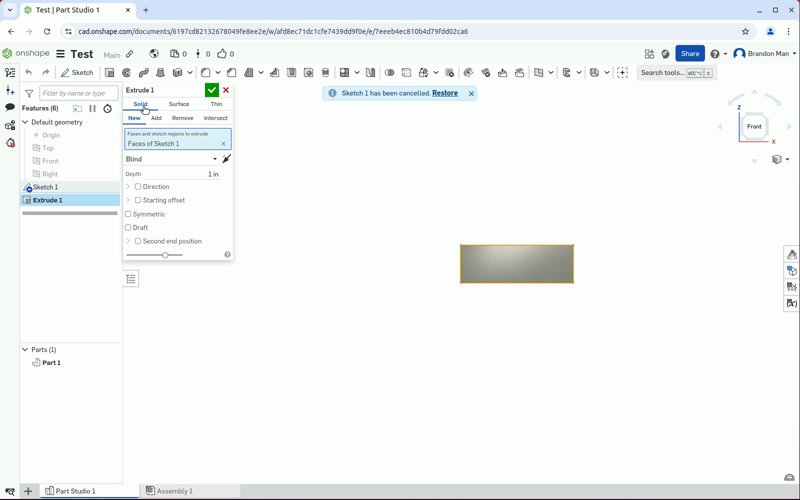
click(143, 106)
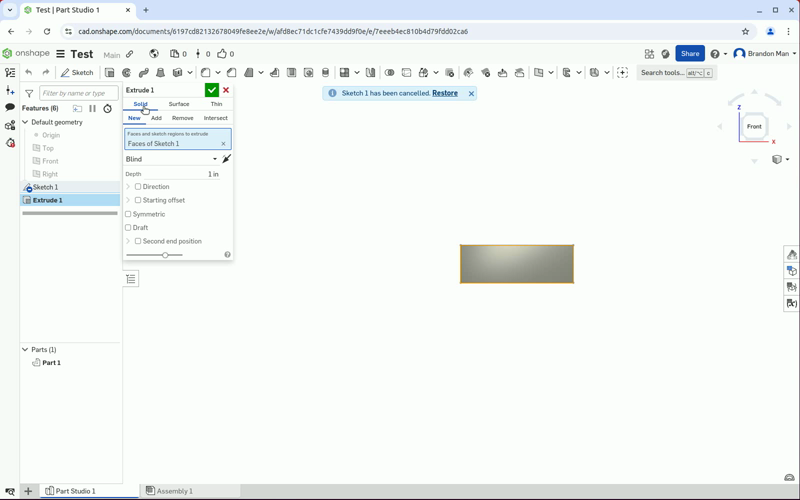
mouse_move(137, 120)
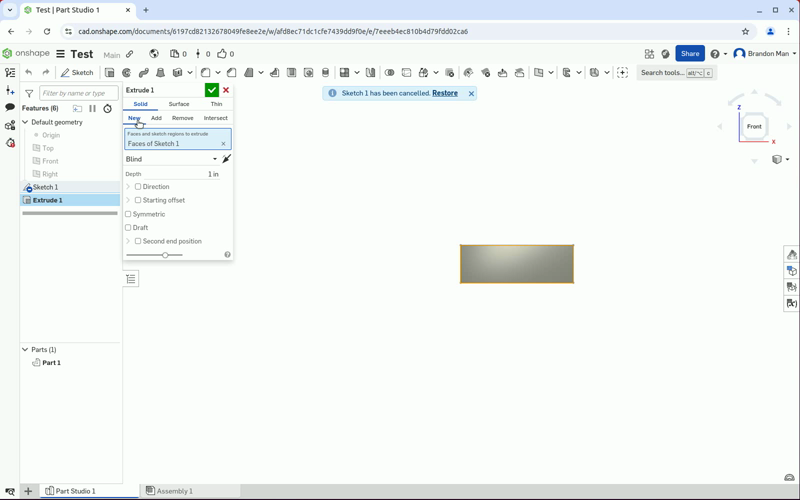
click(137, 120)
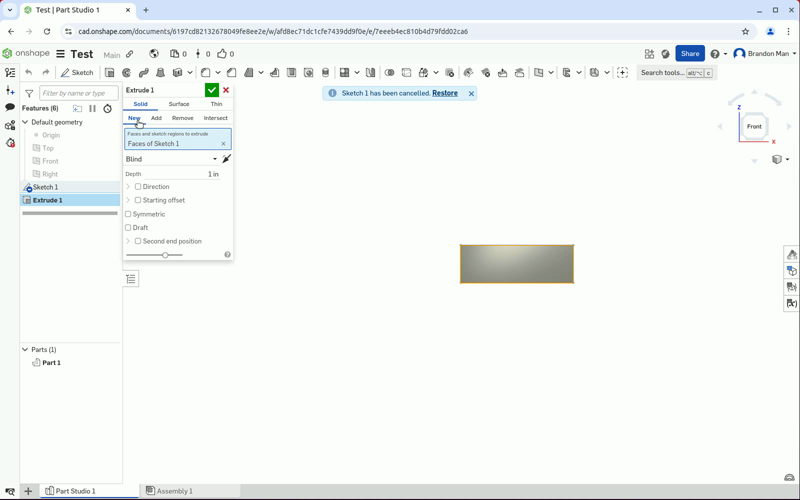
key(tab, 4)
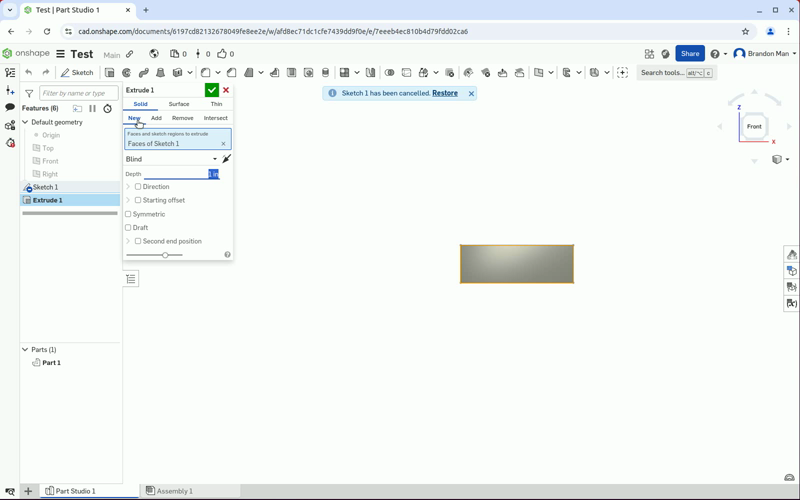
text(-3.851)
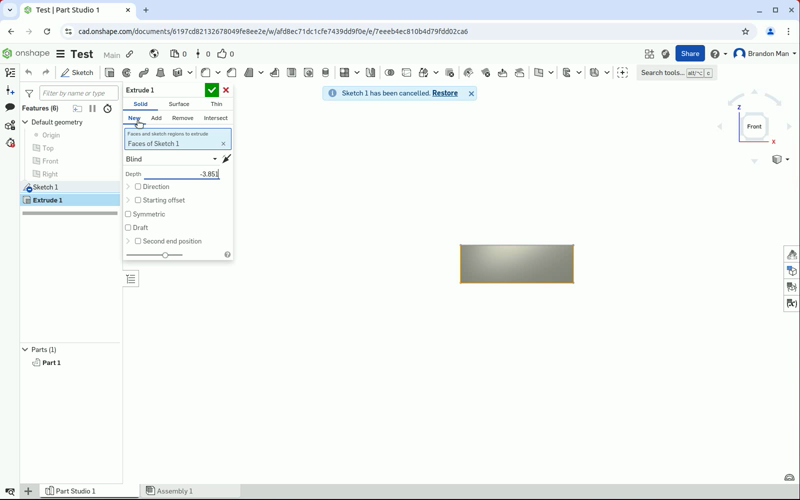
key(enter)
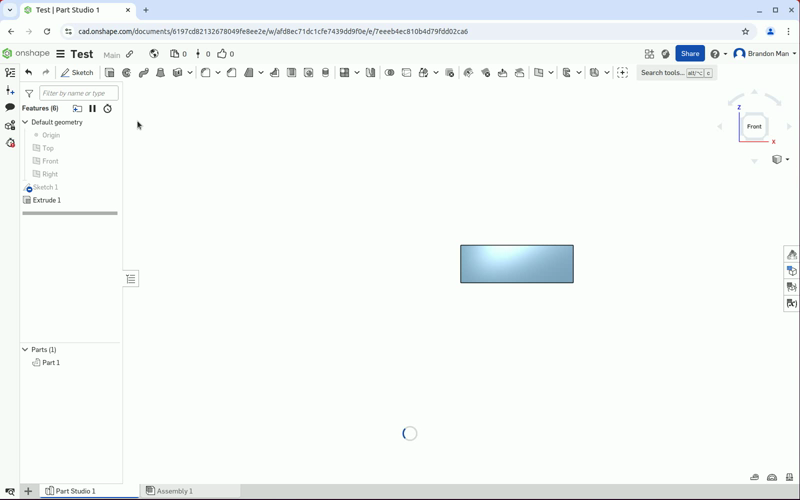
key(shift+h)
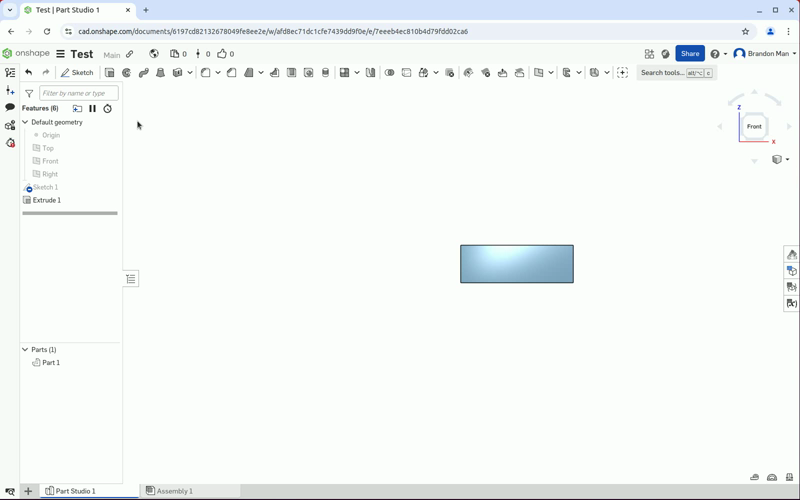
key(shift+h)
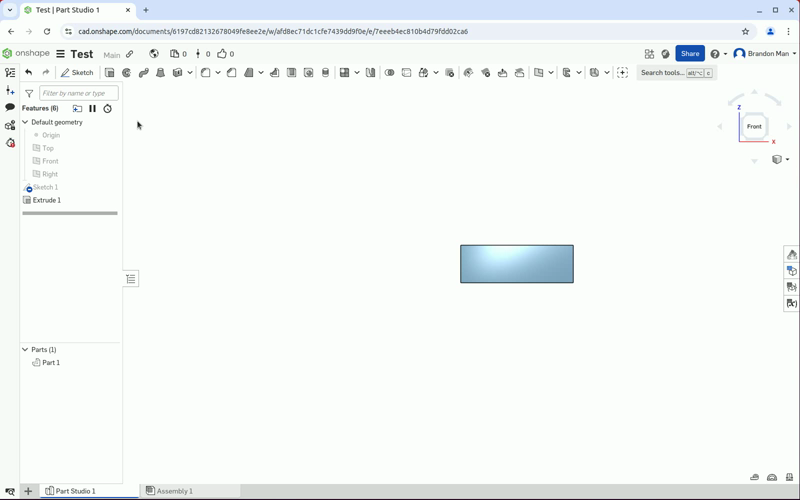
mouse_move(73, 189)
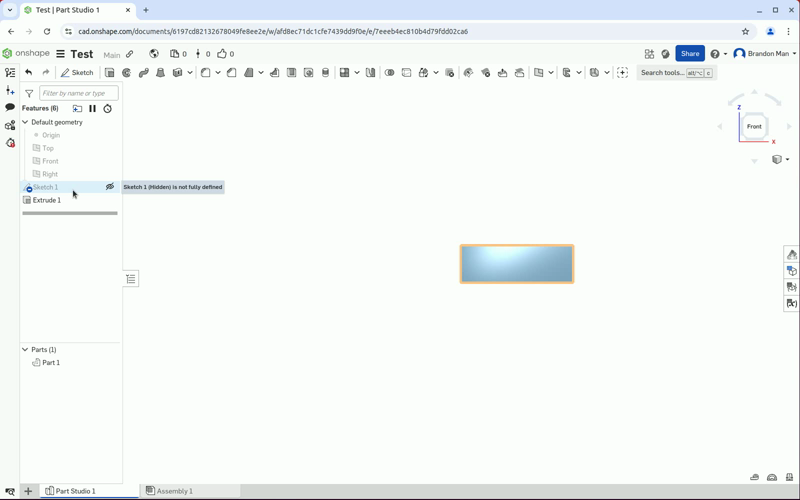
click(73, 189)
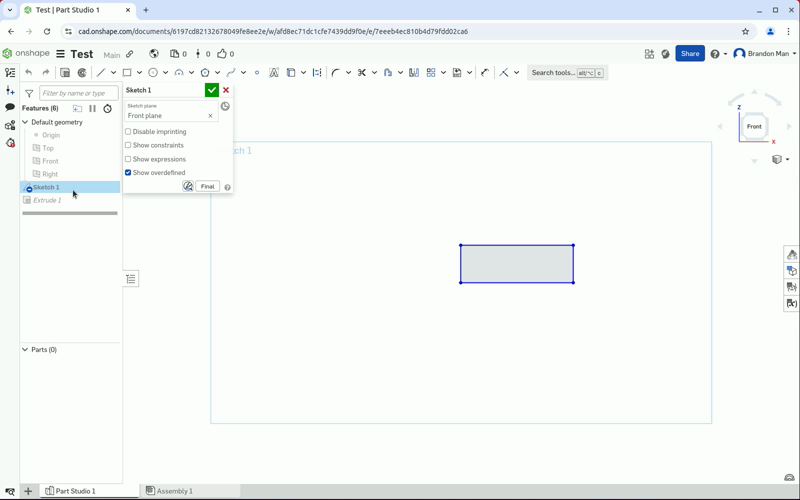
mouse_move(229, 92)
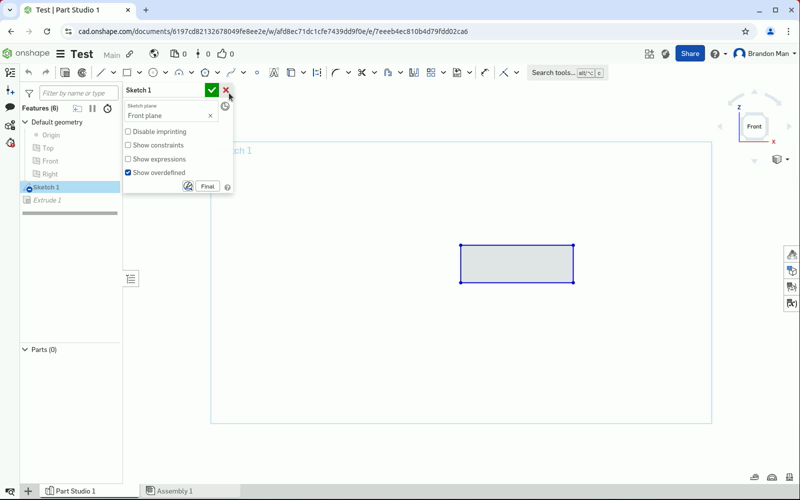
click(229, 92)
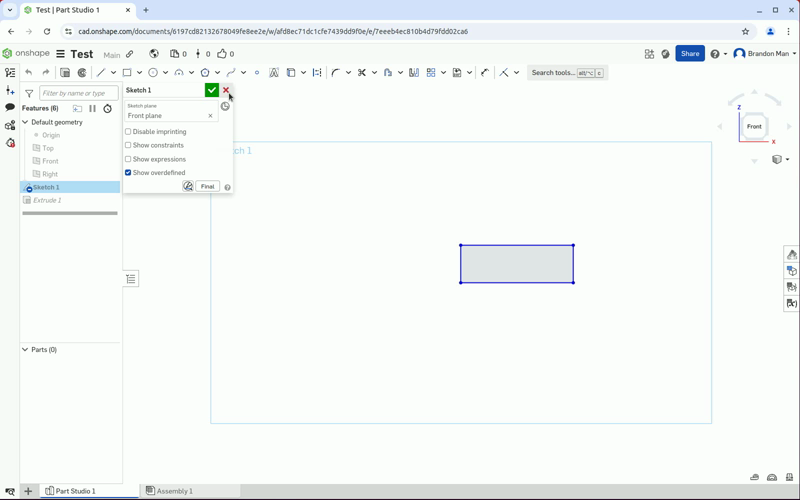
key(shift+s)
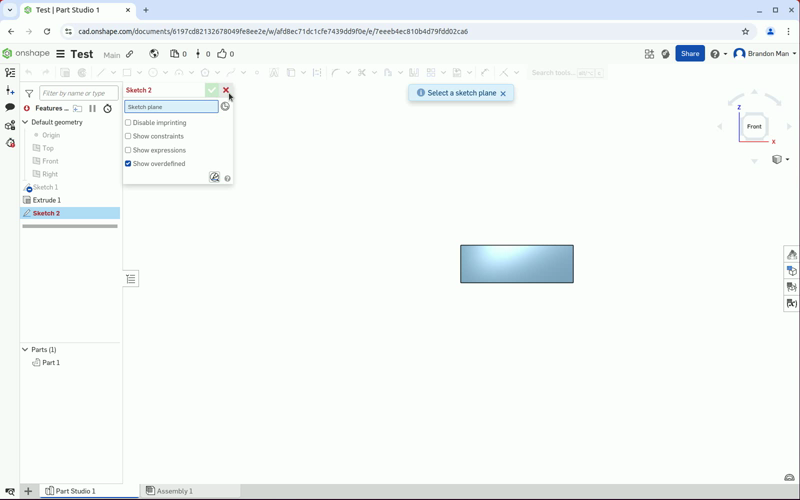
mouse_move(73, 163)
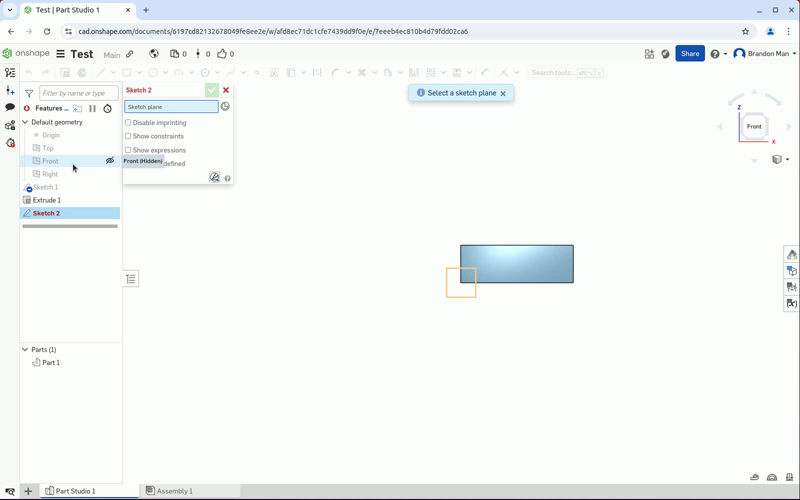
click(73, 163)
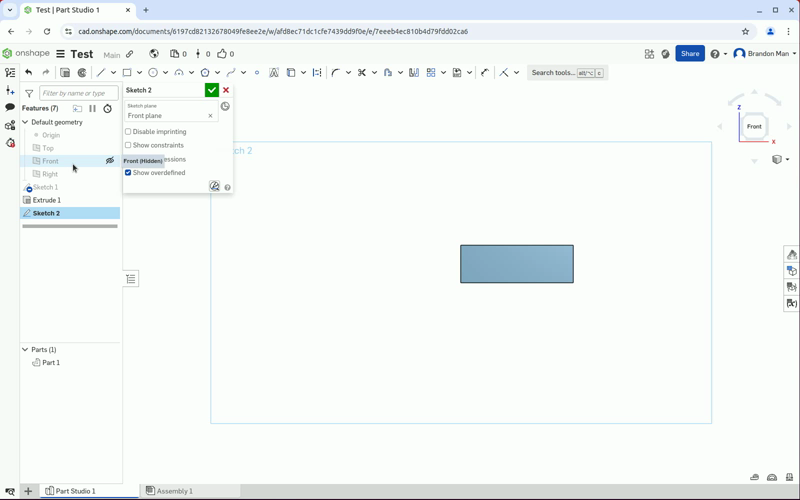
mouse_move(73, 352)
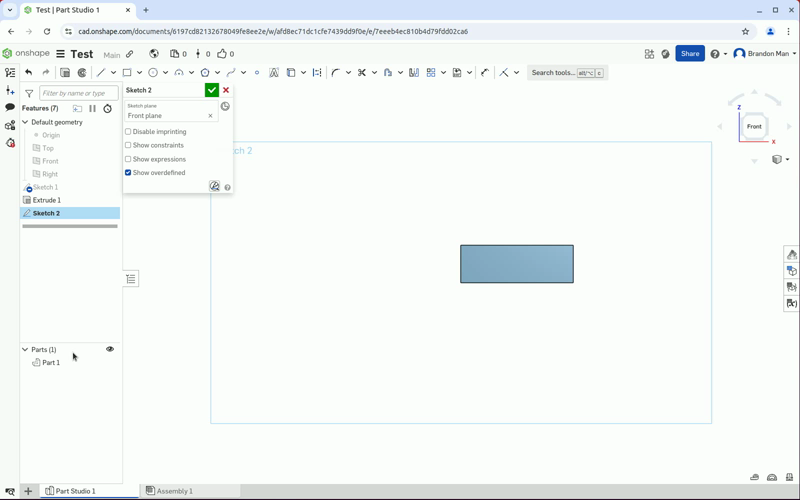
key(y)
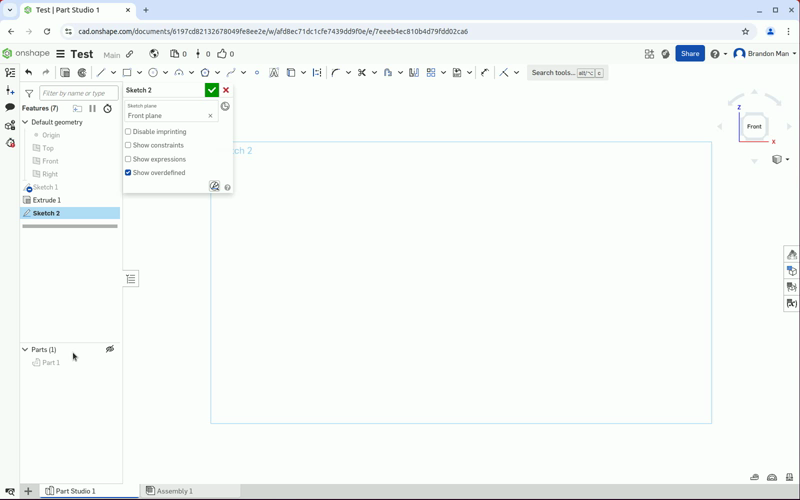
key(l)
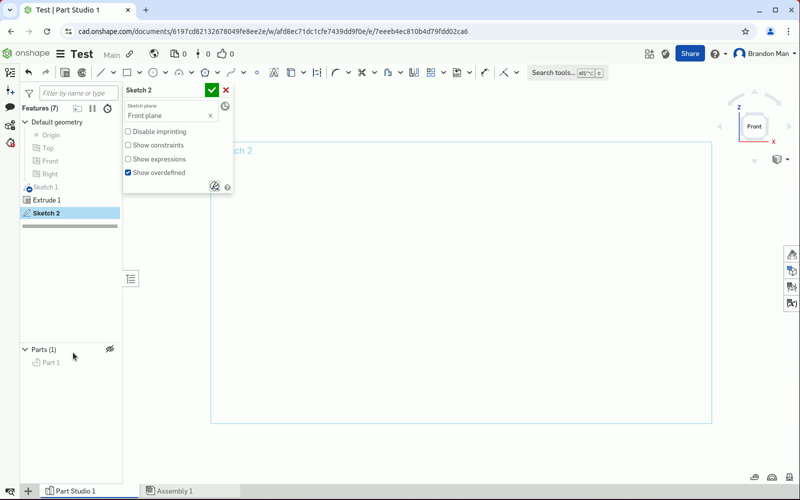
key_down(shift)
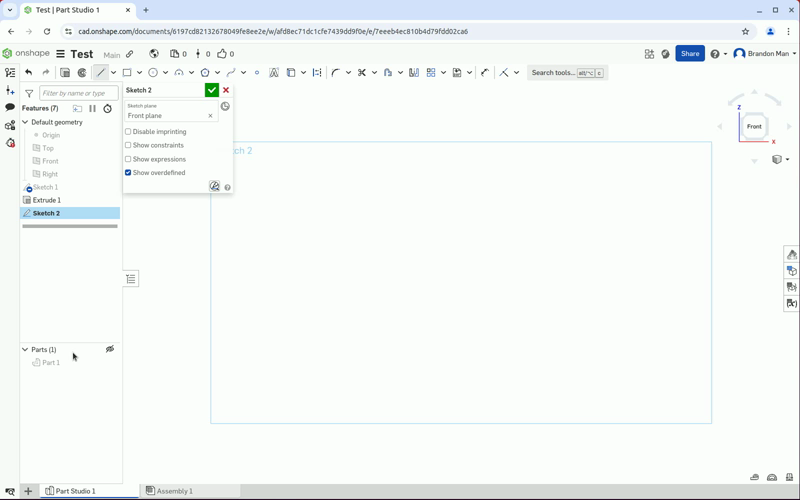
mouse_move(460, 282)
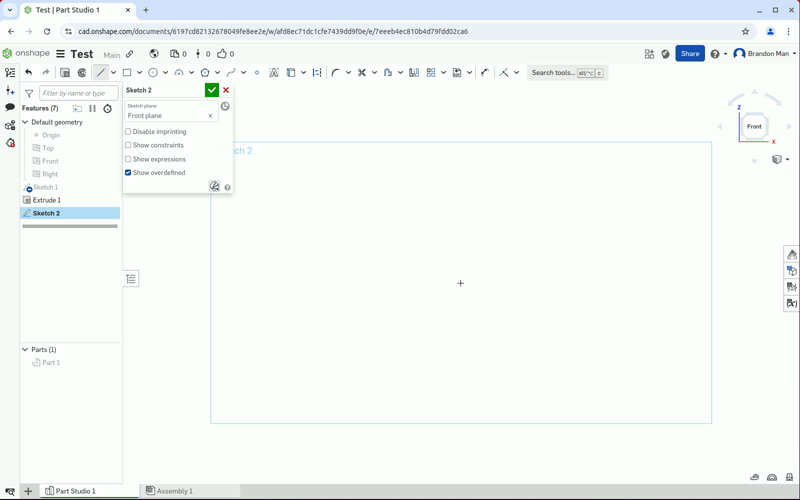
click(460, 282)
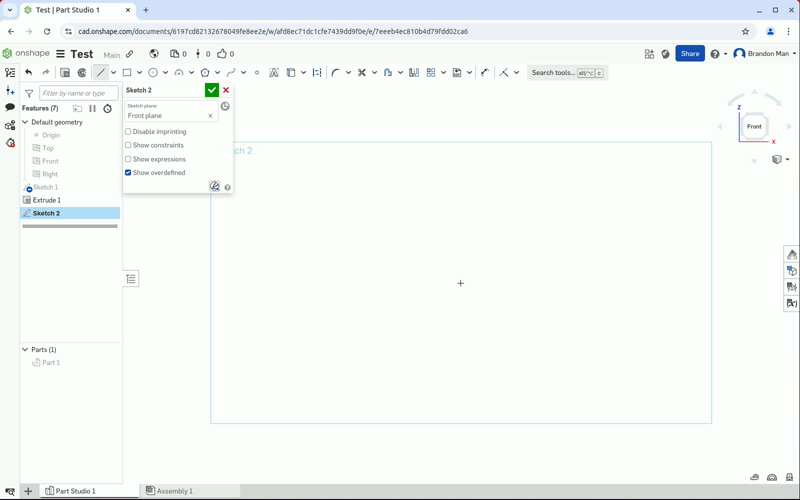
key_up(shift)
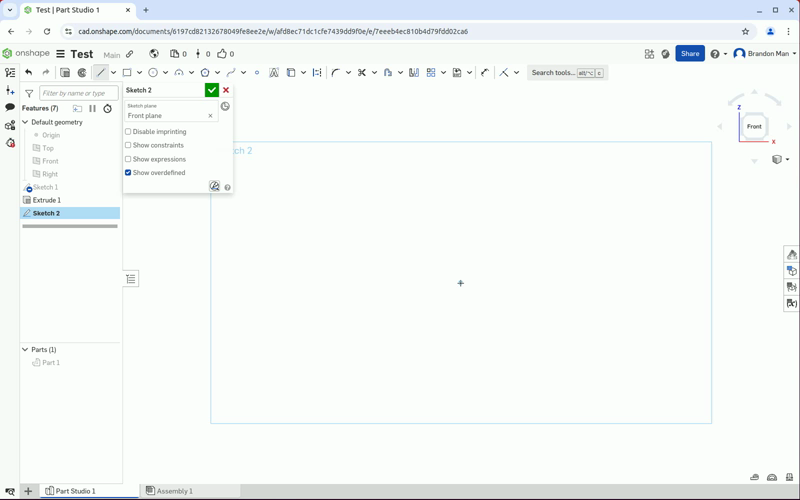
key_down(shift)
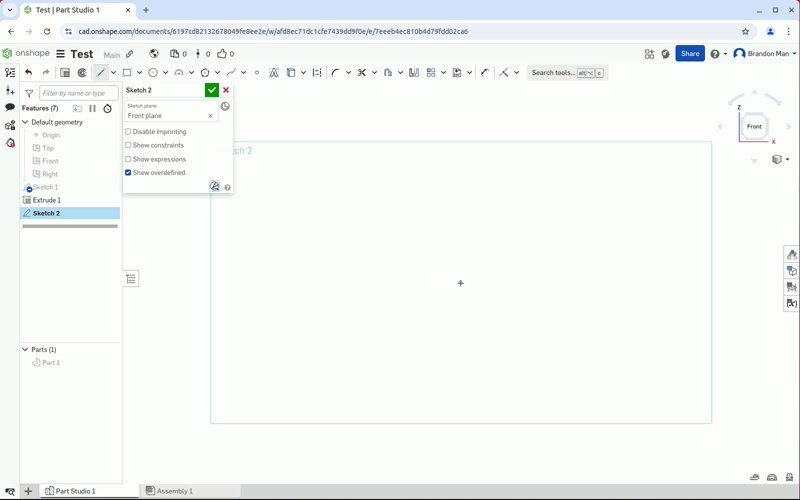
mouse_move(490, 282)
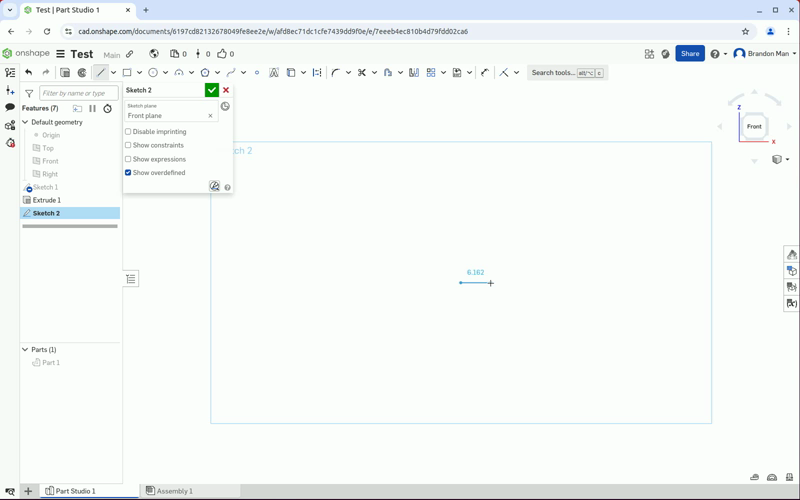
mouse_move(480, 282)
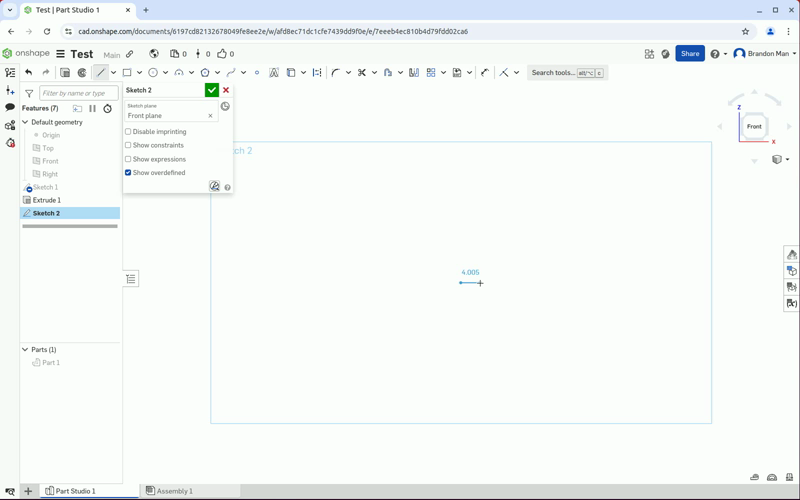
click(480, 282)
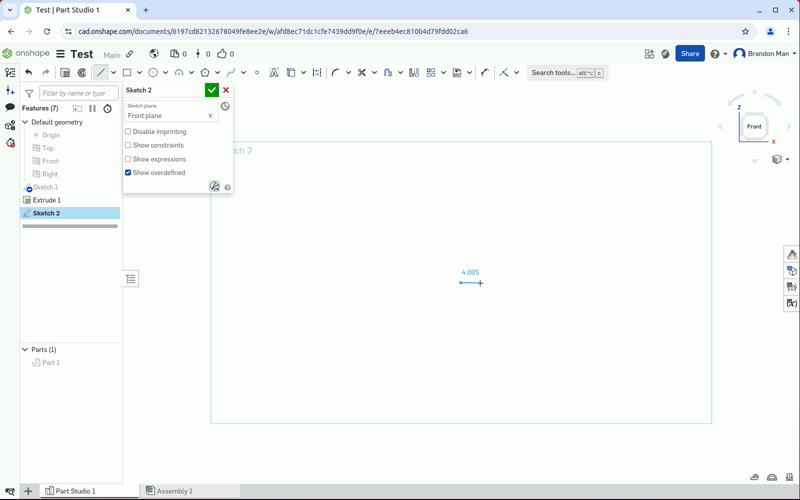
key_up(shift)
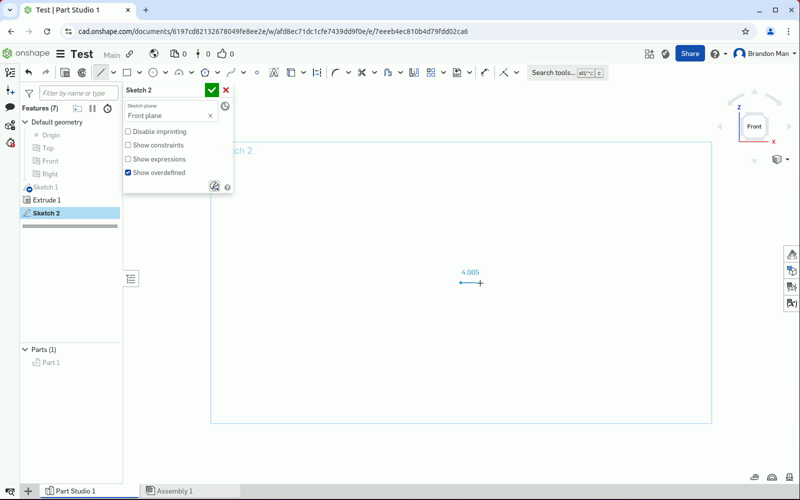
key_down(shift)
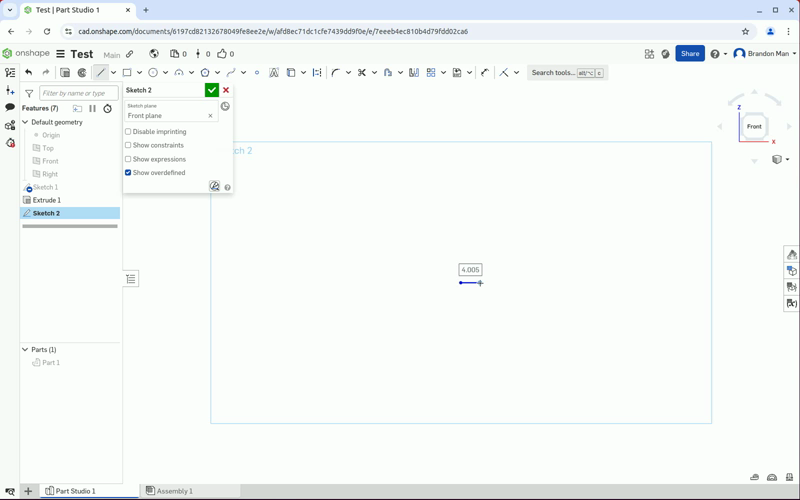
mouse_move(510, 282)
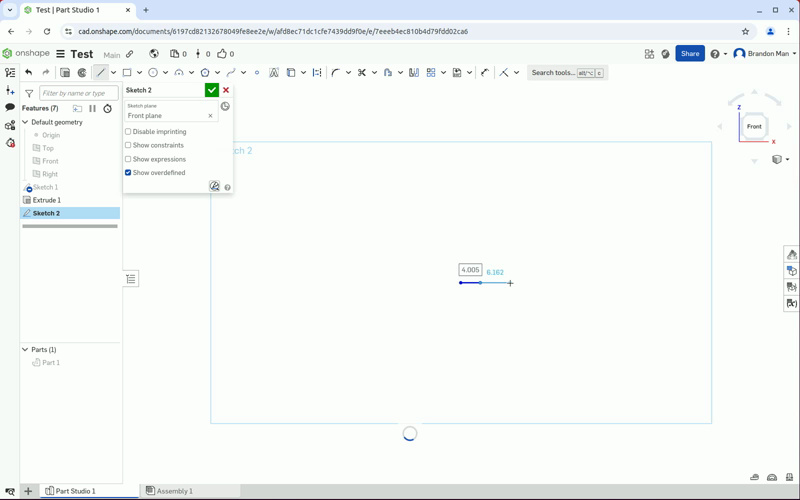
mouse_move(480, 244)
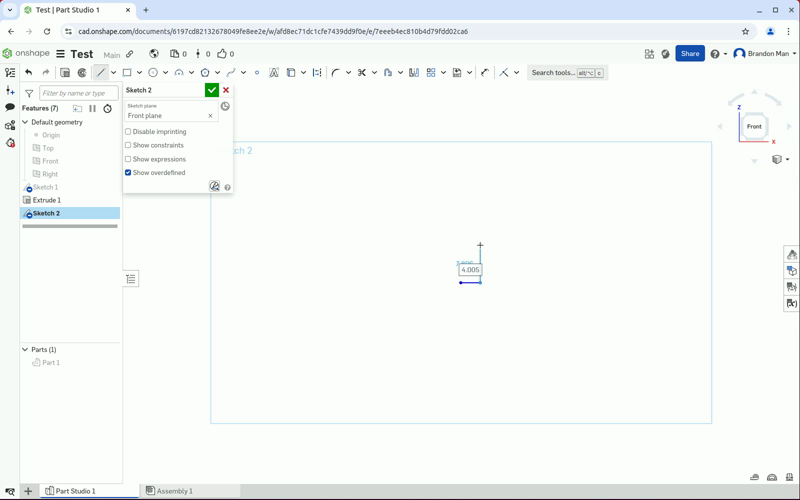
click(480, 244)
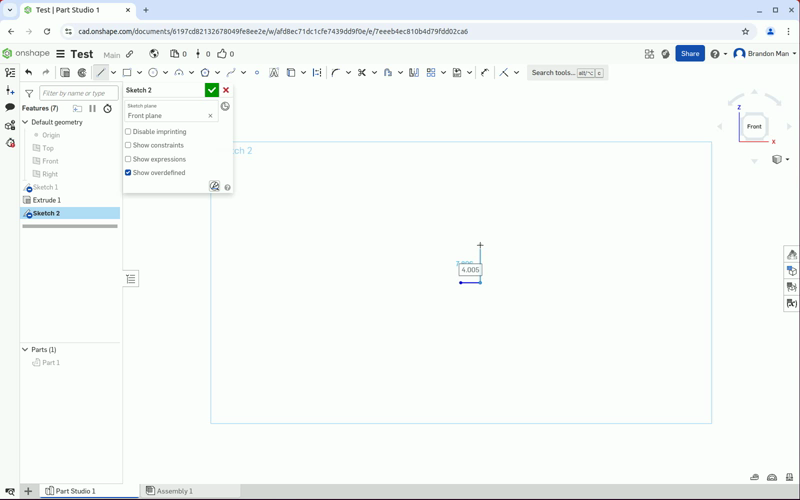
key_up(shift)
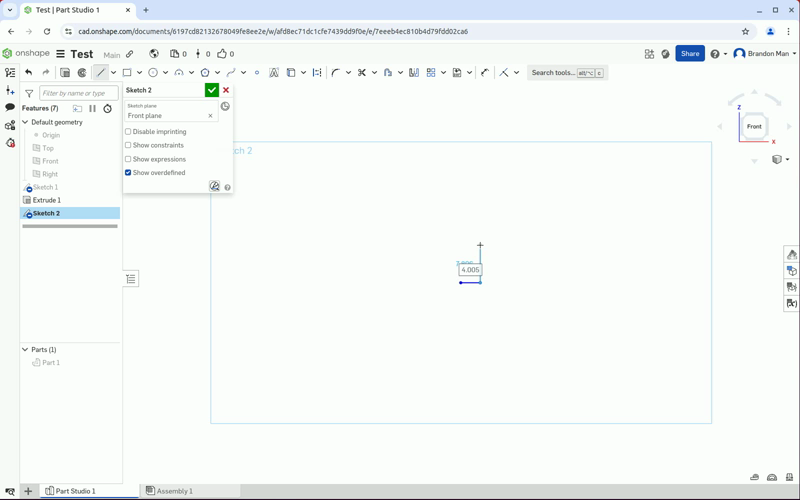
key_down(shift)
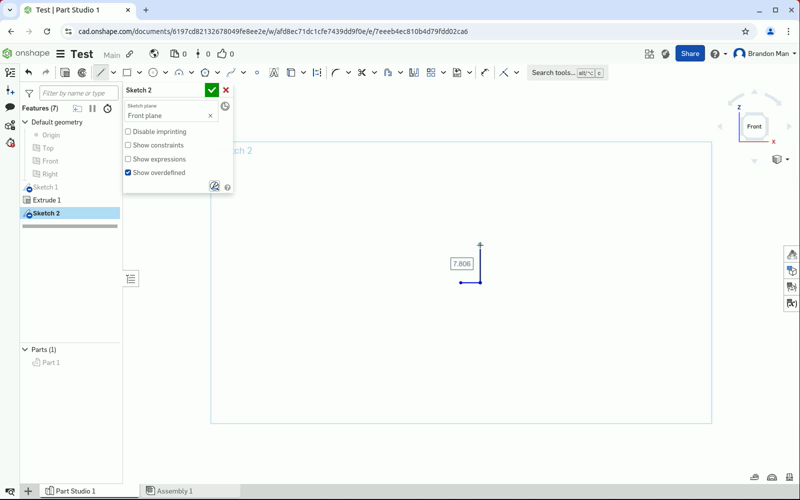
mouse_move(510, 244)
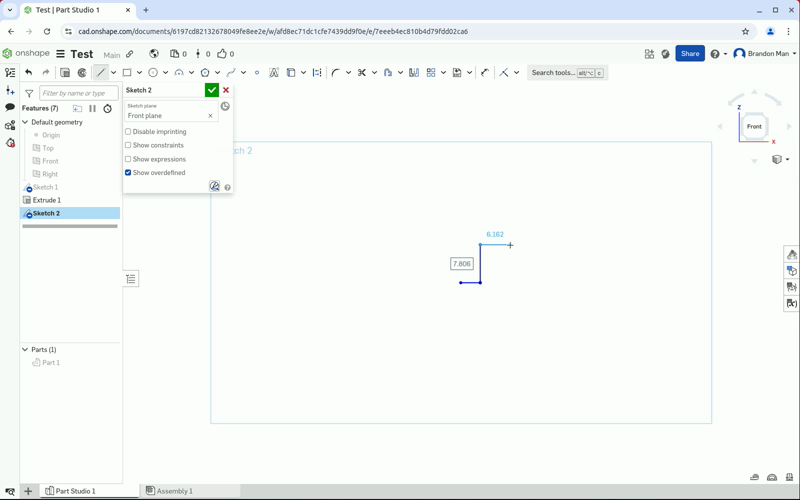
mouse_move(460, 244)
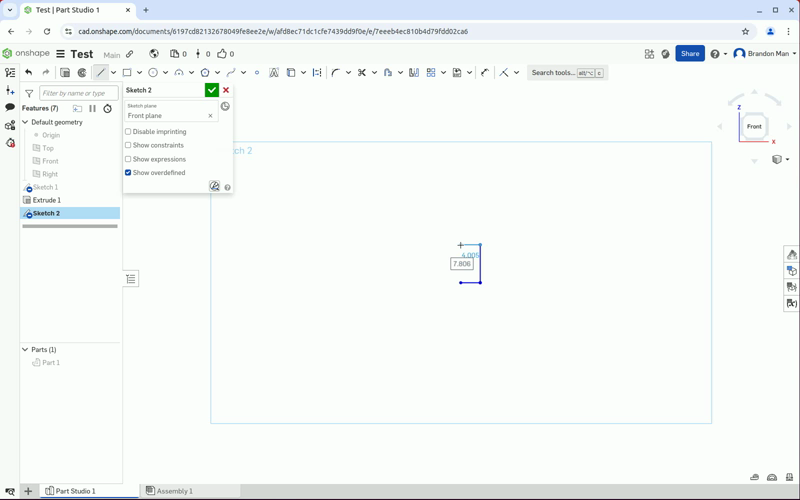
click(460, 244)
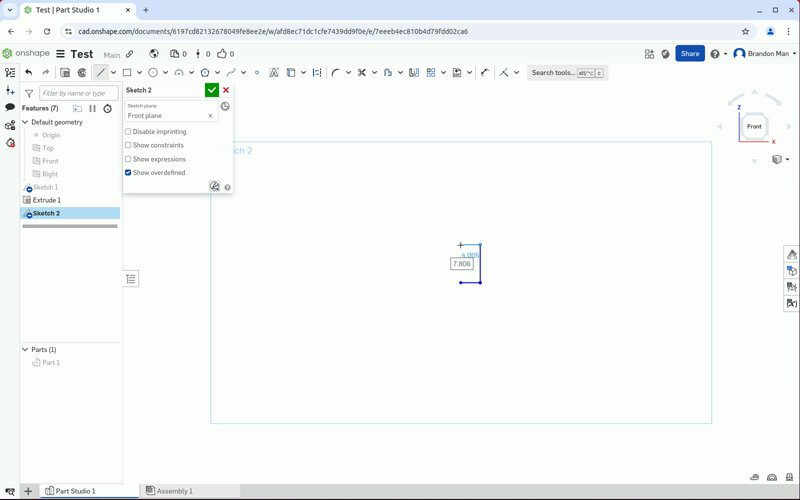
key_up(shift)
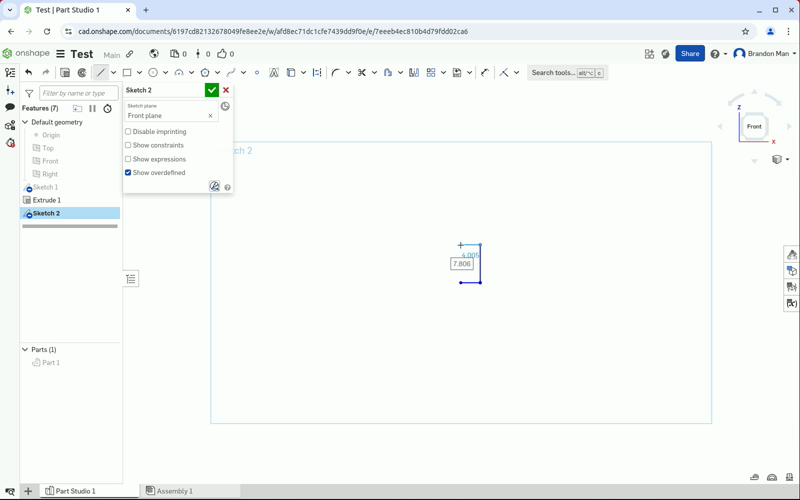
mouse_move(490, 244)
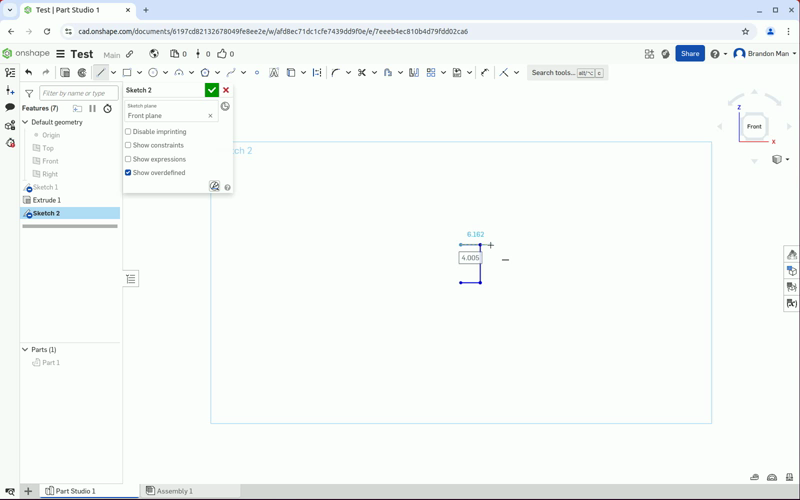
key_down(shift)
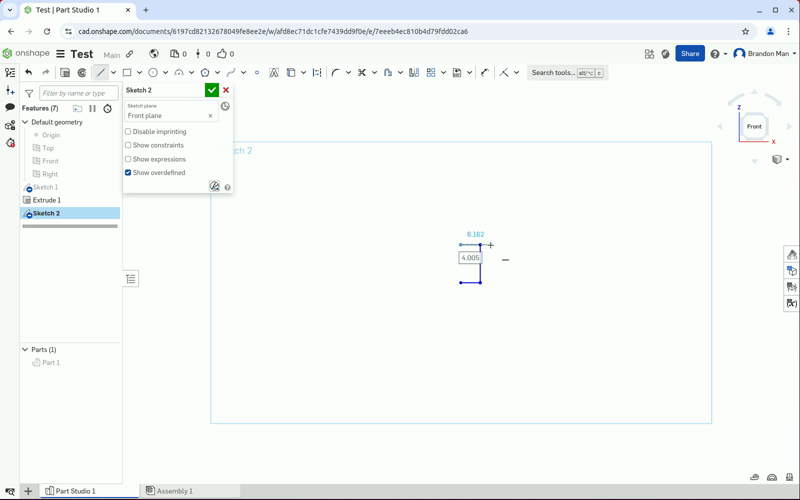
mouse_move(460, 282)
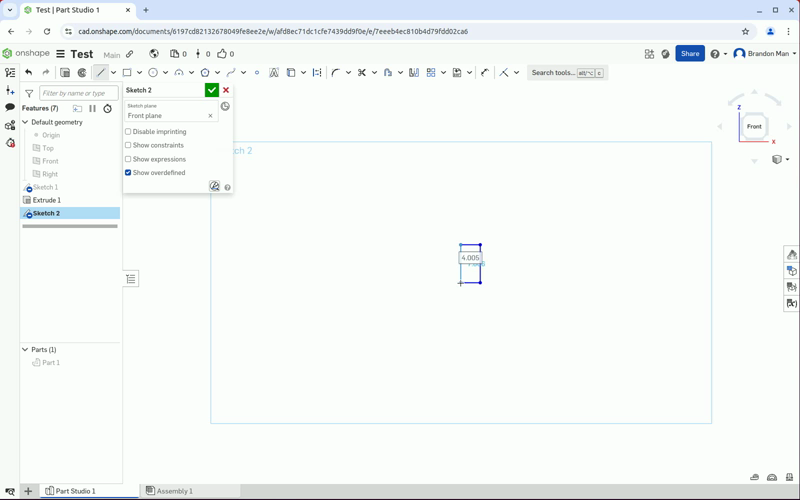
key_up(shift)
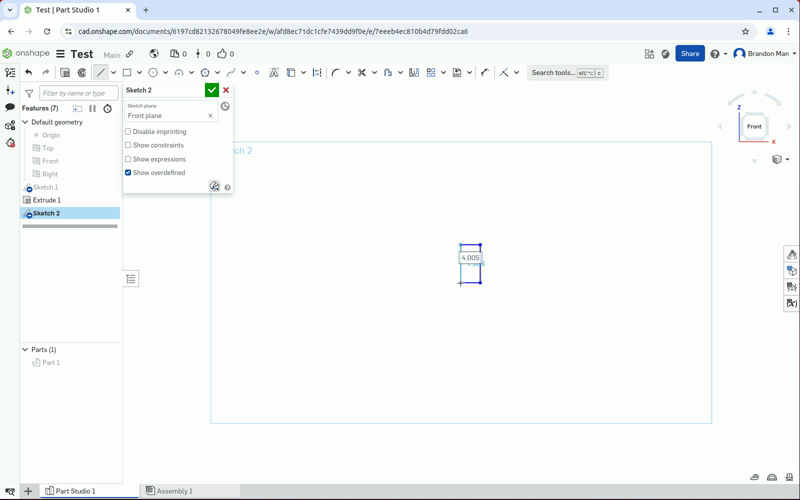
click(460, 282)
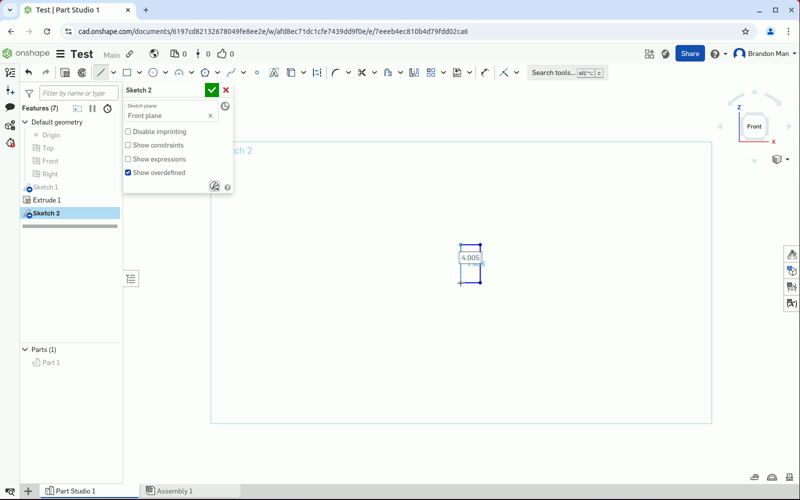
key(esc)
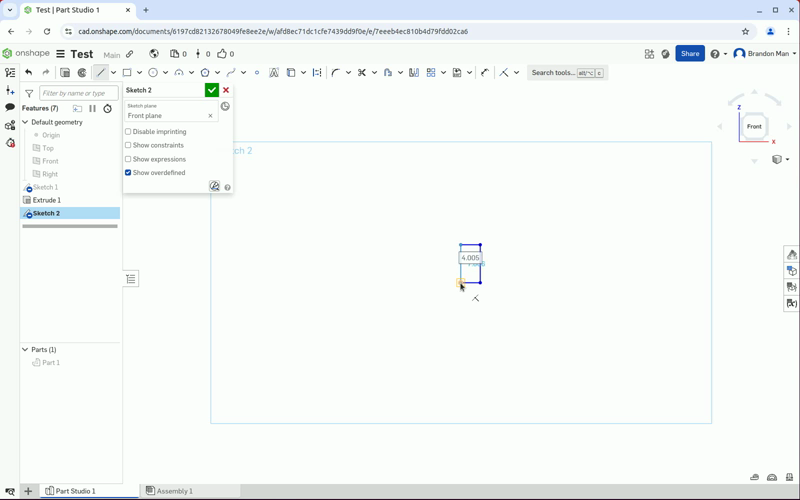
mouse_move(468, 259)
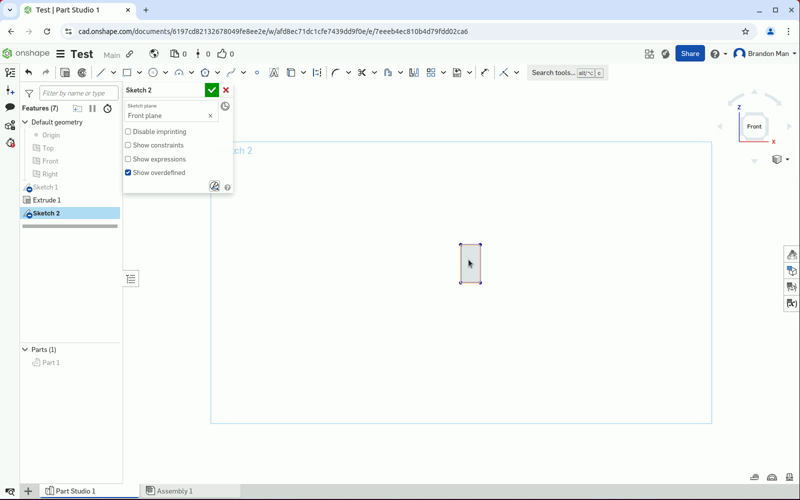
scroll(6)
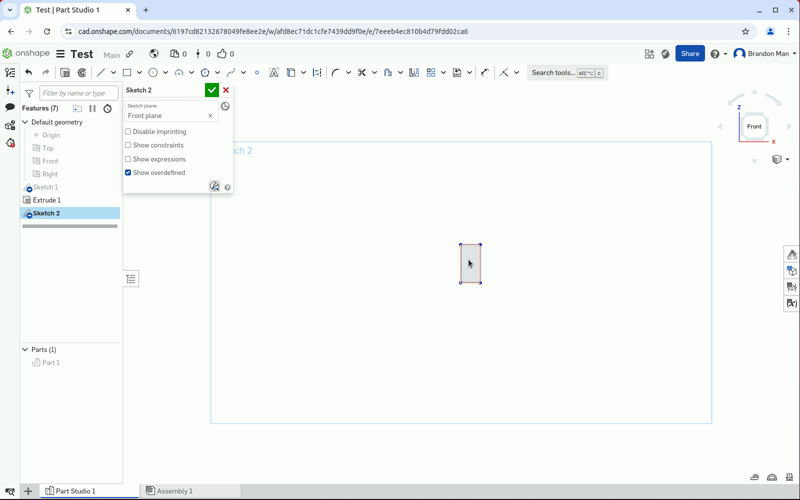
scroll(6)
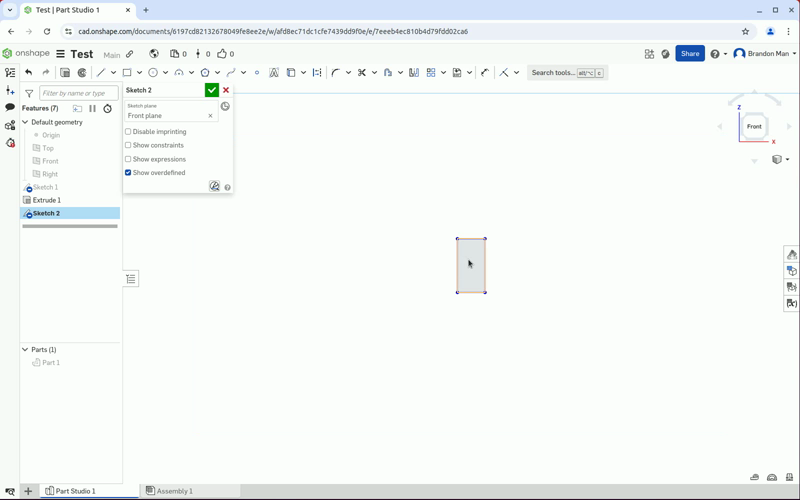
scroll(6)
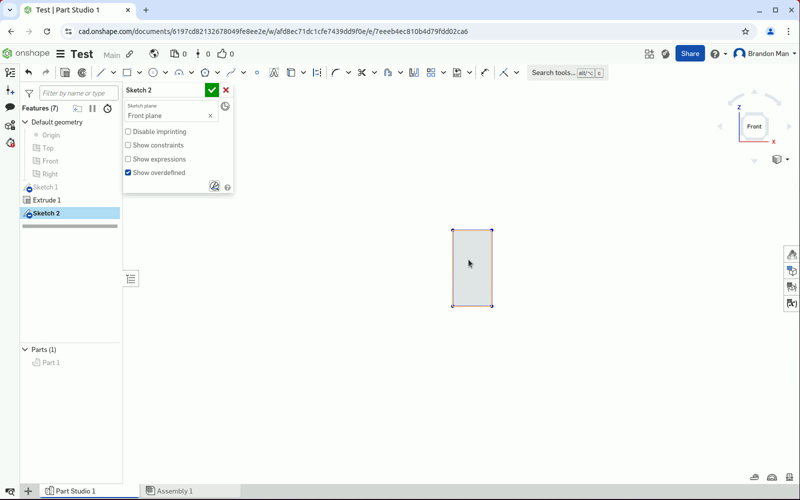
scroll(6)
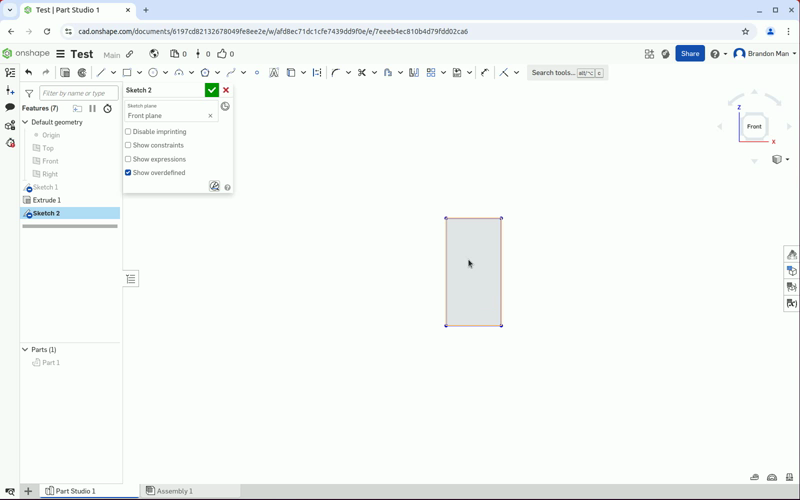
scroll(6)
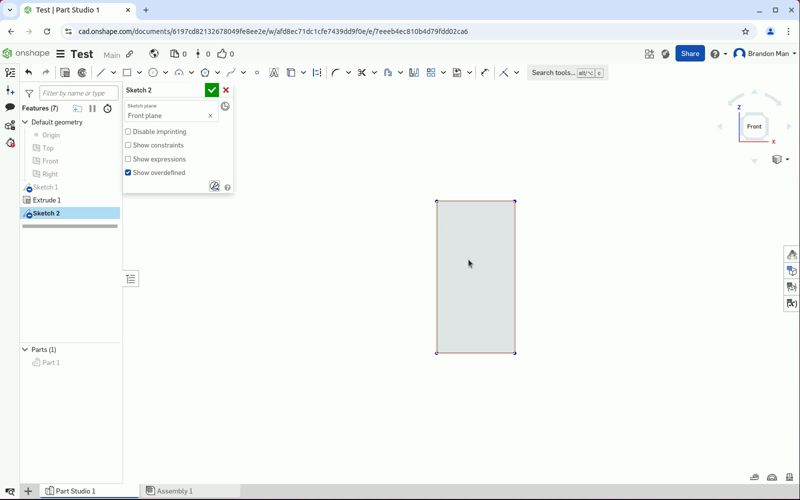
scroll(6)
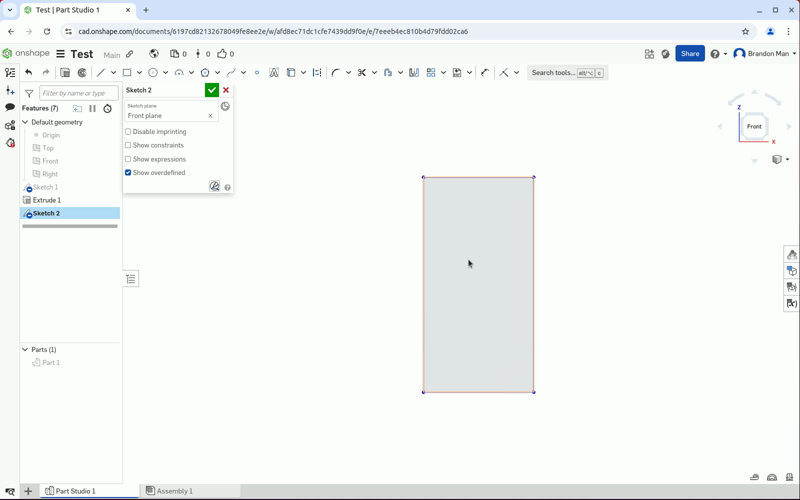
scroll(6)
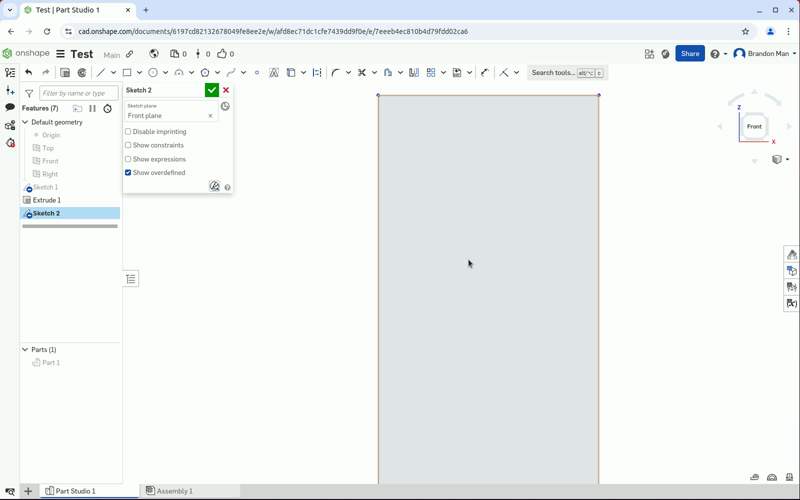
click(468, 259)
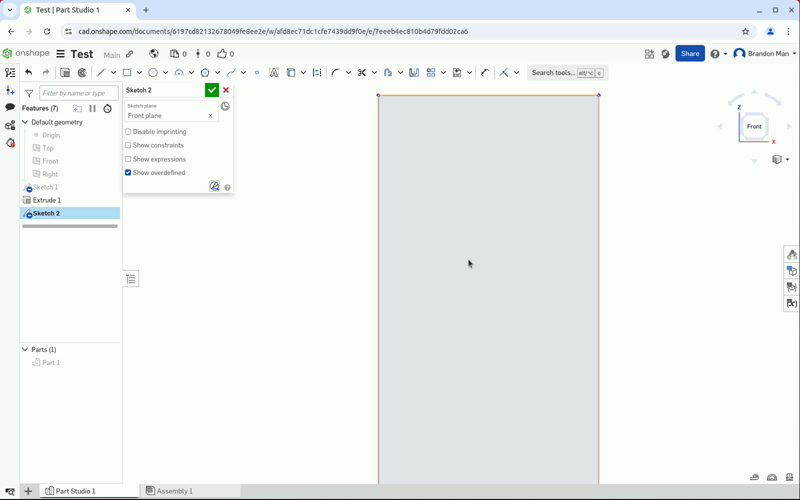
scroll(-6)
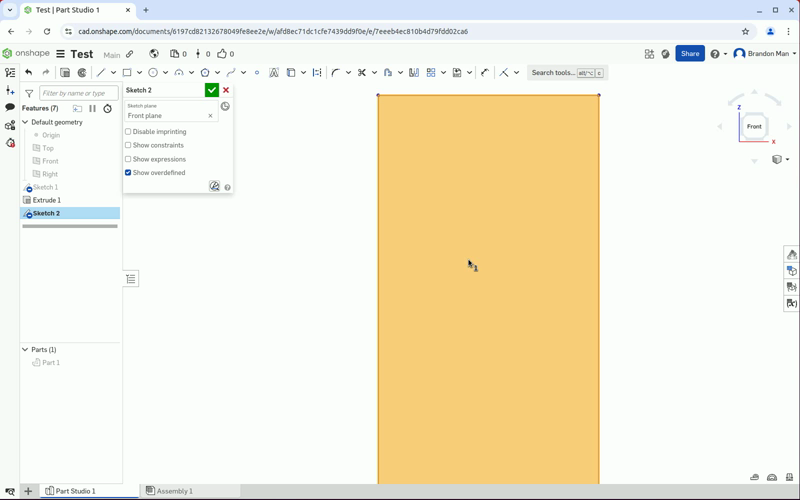
scroll(-6)
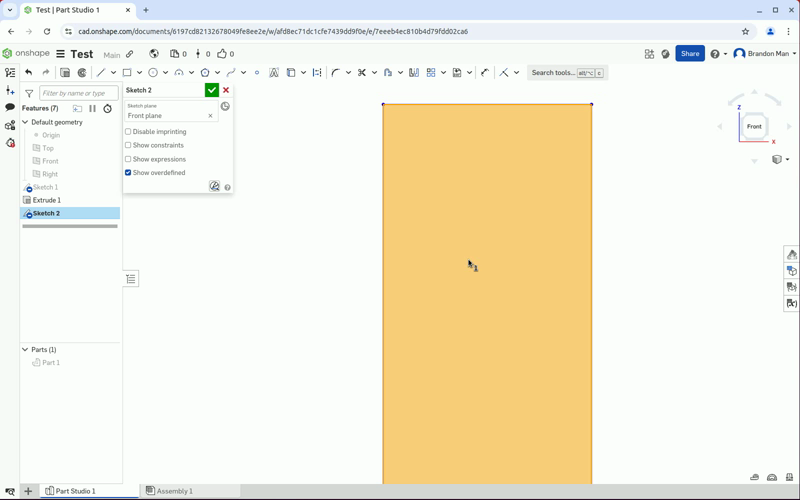
scroll(-6)
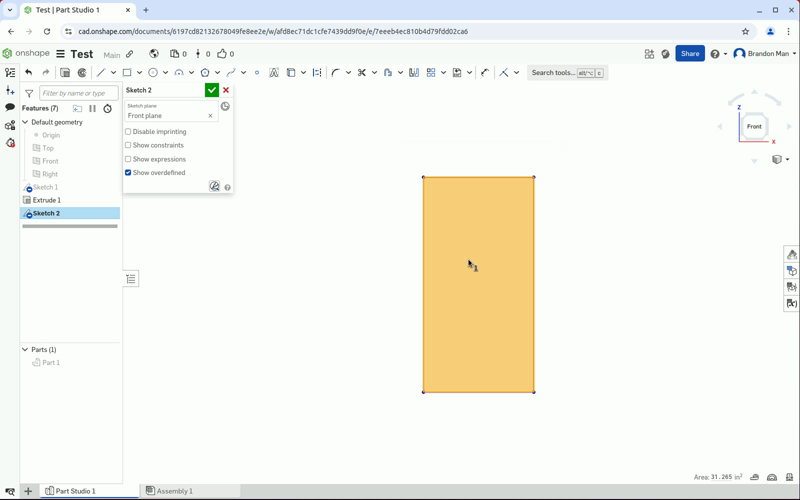
scroll(-6)
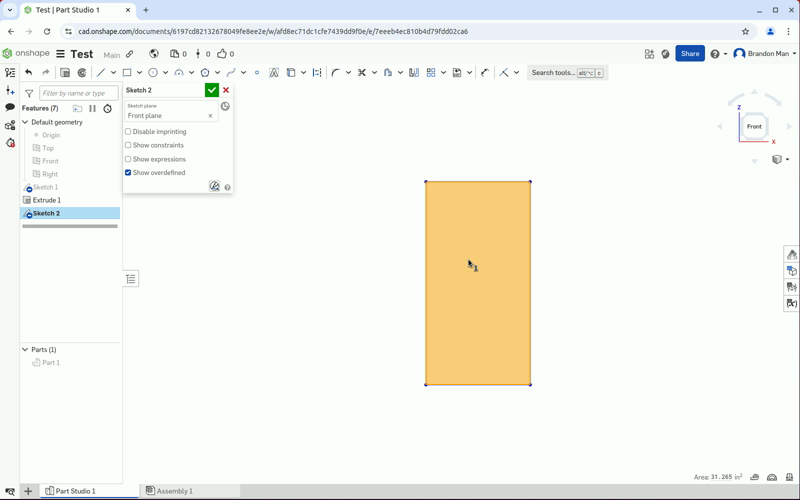
scroll(-6)
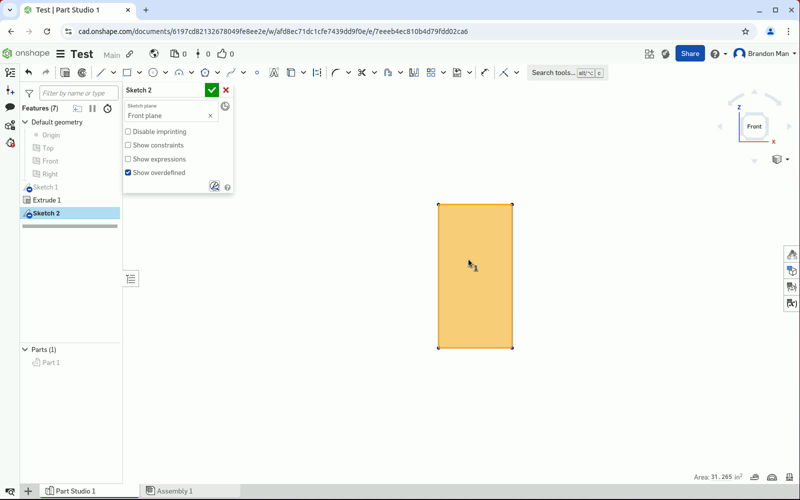
scroll(-6)
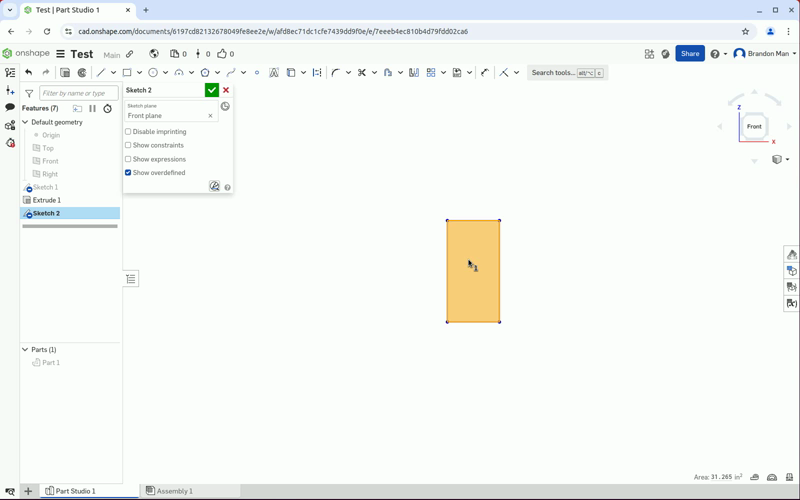
scroll(-6)
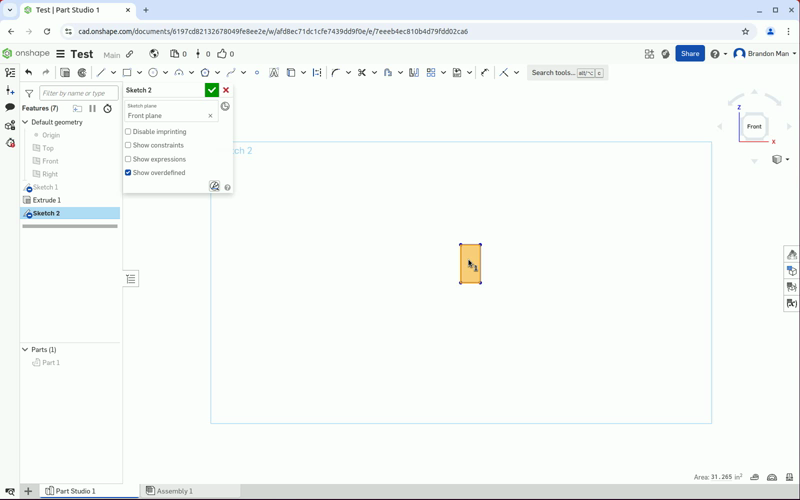
mouse_move(73, 352)
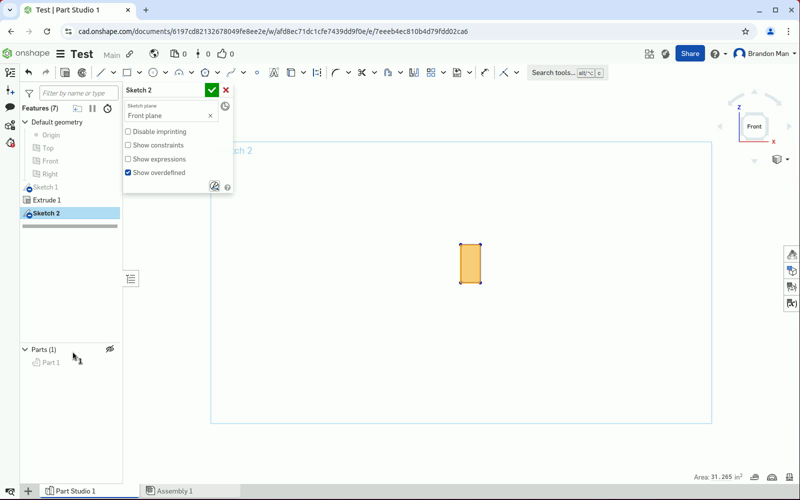
key(shift+y)
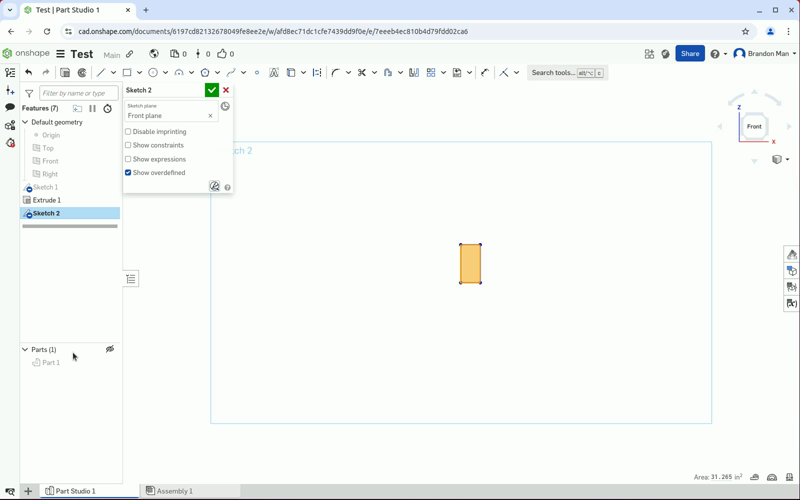
key(shift+e)
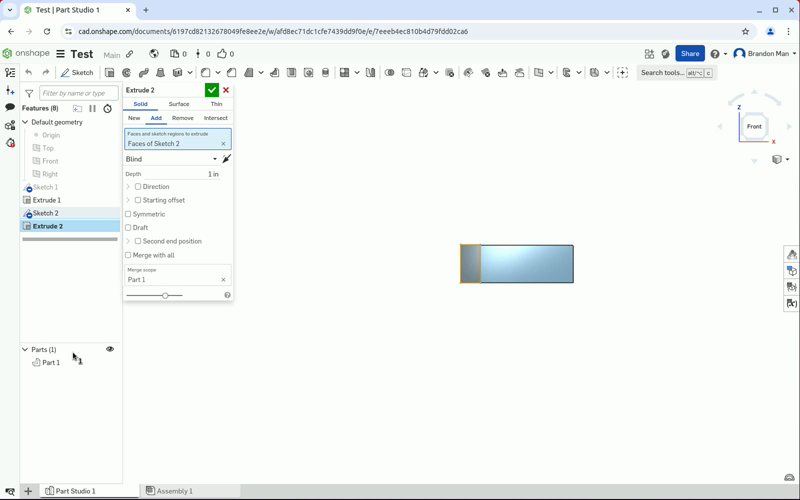
mouse_move(143, 106)
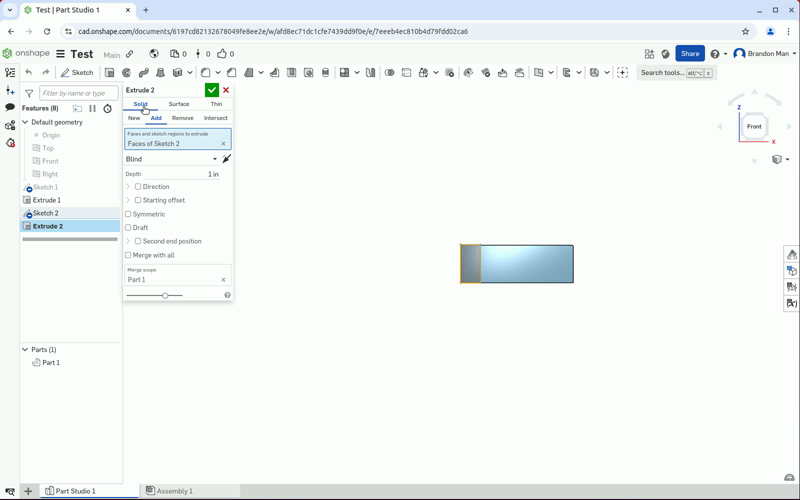
click(143, 106)
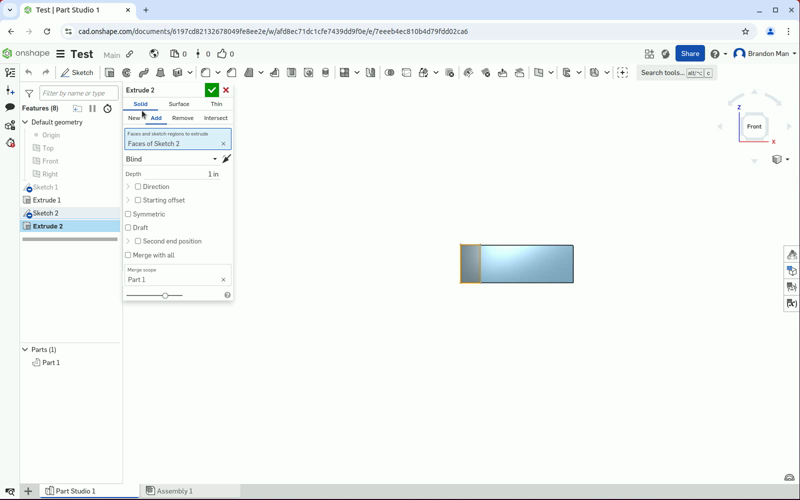
mouse_move(137, 120)
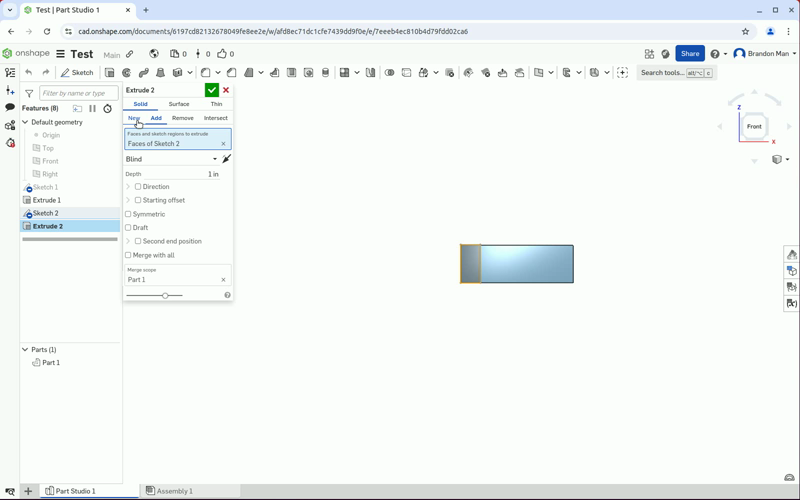
click(137, 120)
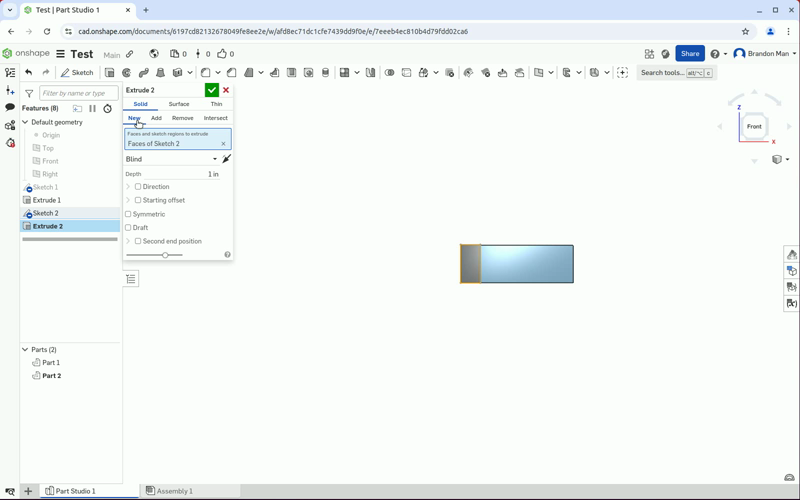
key(tab, 4)
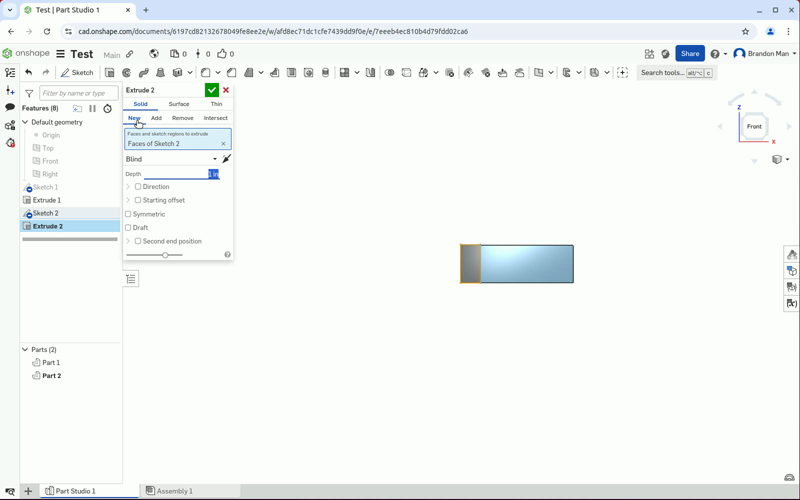
text(7.703)
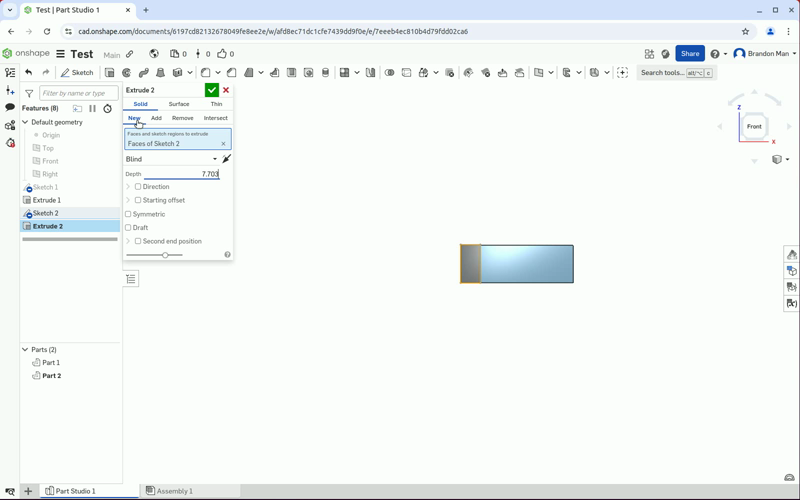
key(enter)
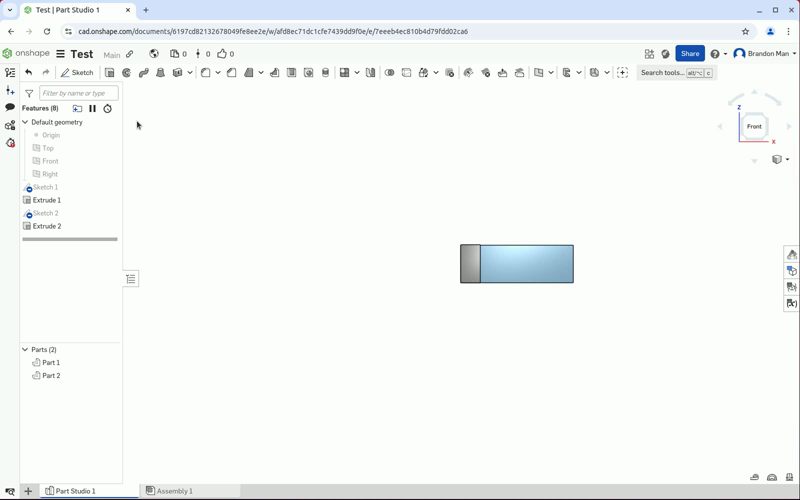
key(shift+h)
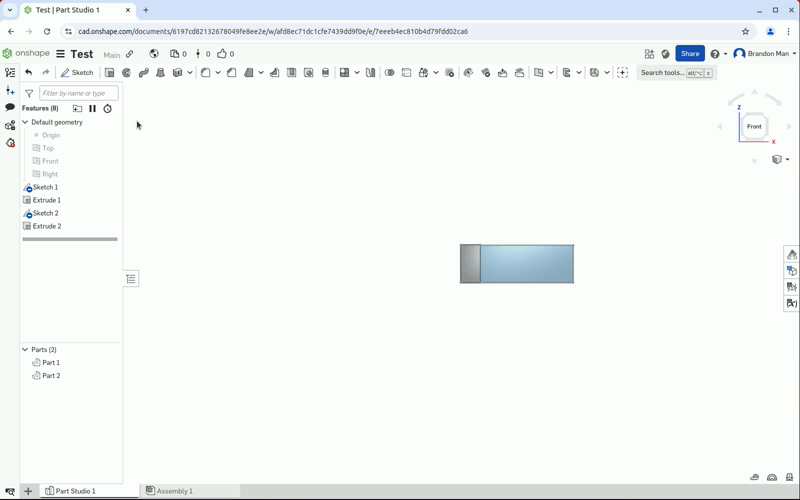
key(shift+h)
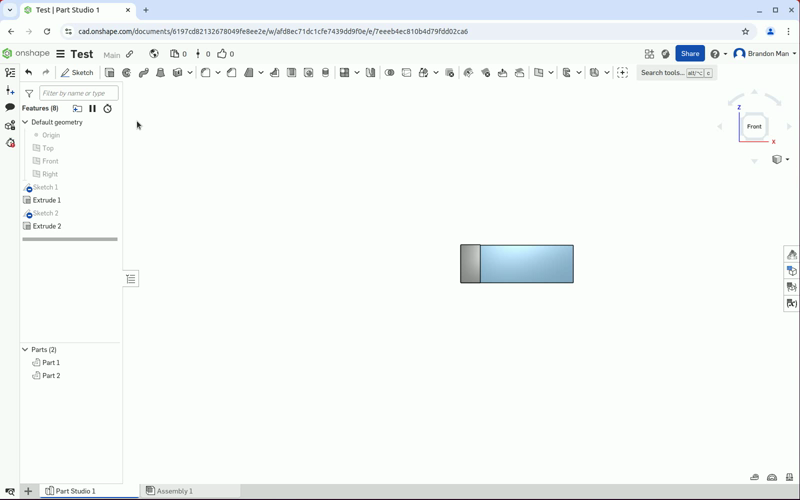
mouse_move(73, 189)
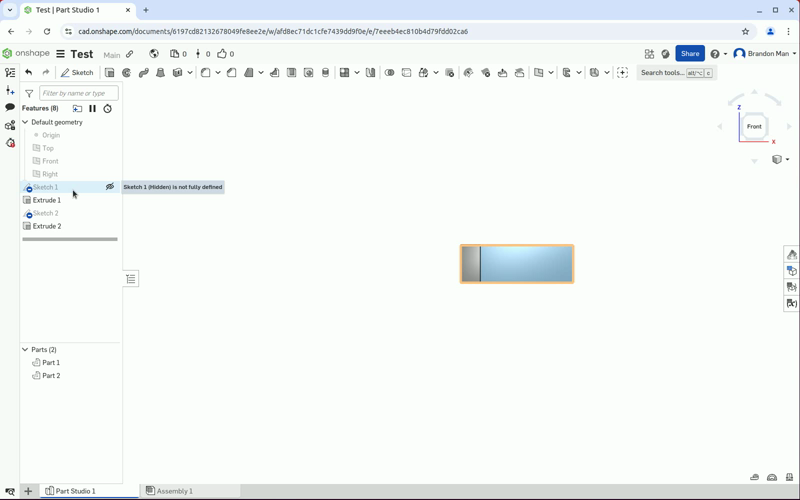
click(73, 189)
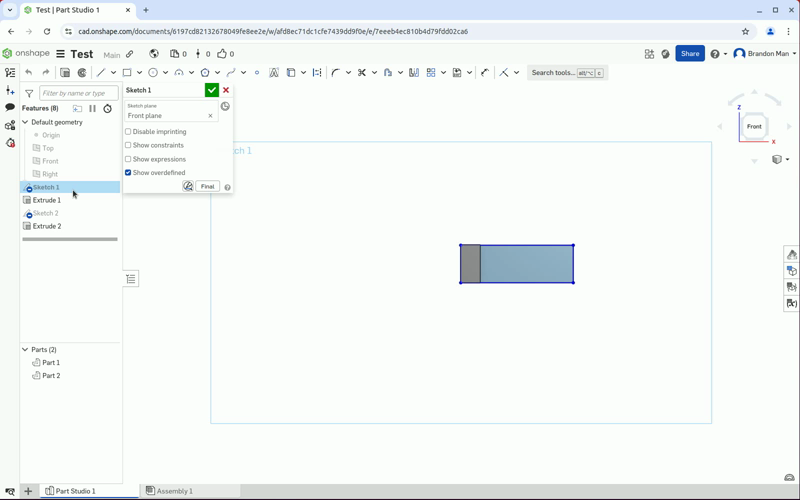
mouse_move(229, 92)
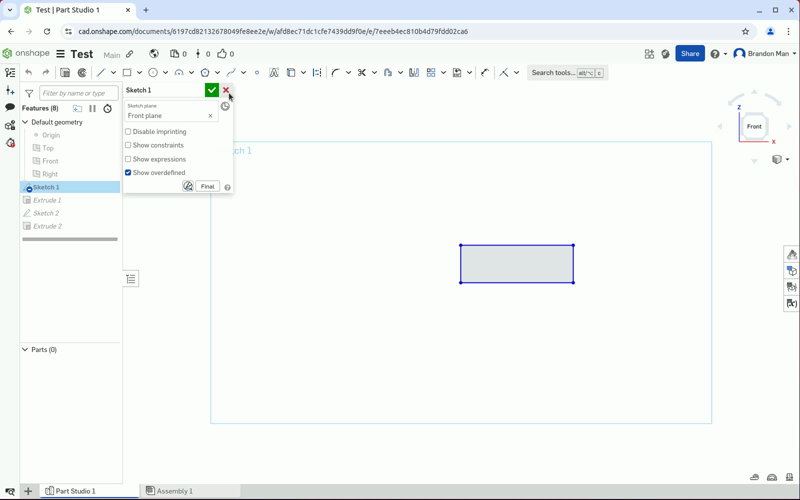
click(229, 92)
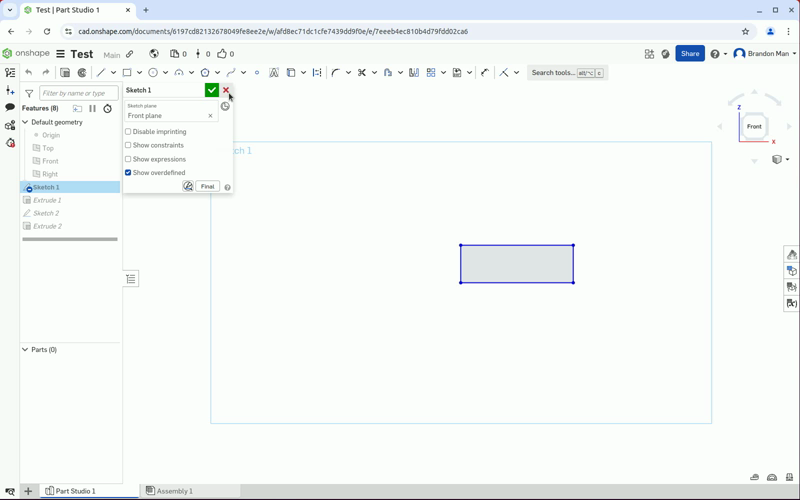
key(shift+s)
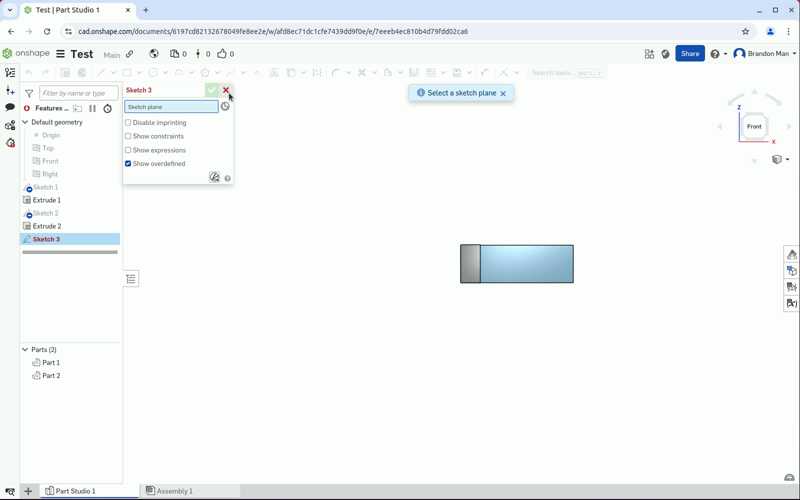
mouse_move(73, 163)
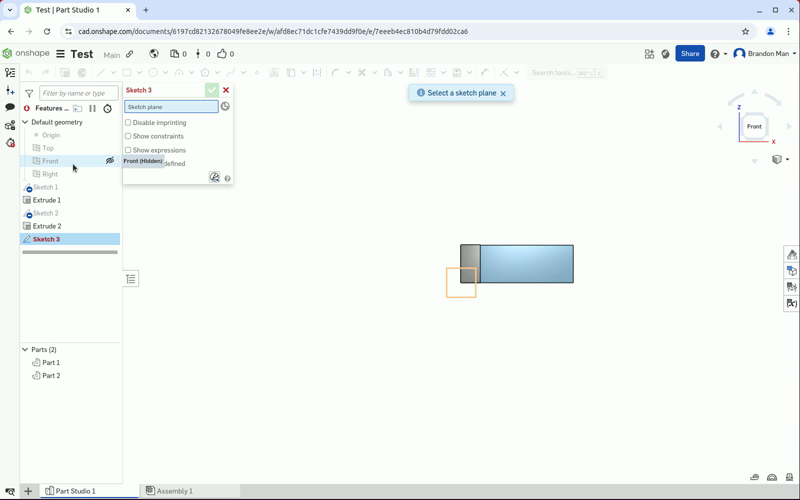
click(73, 163)
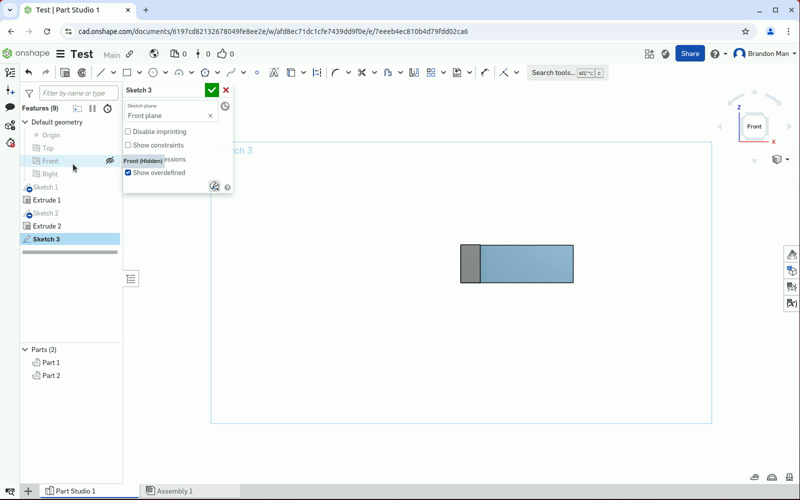
mouse_move(73, 352)
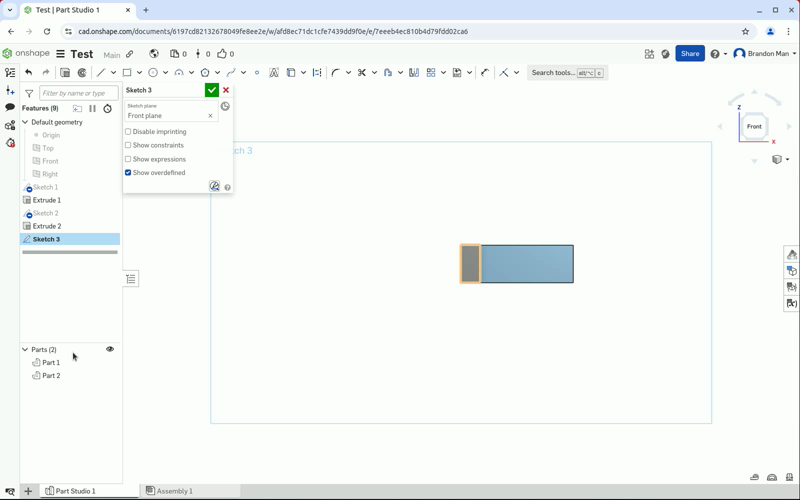
key(y)
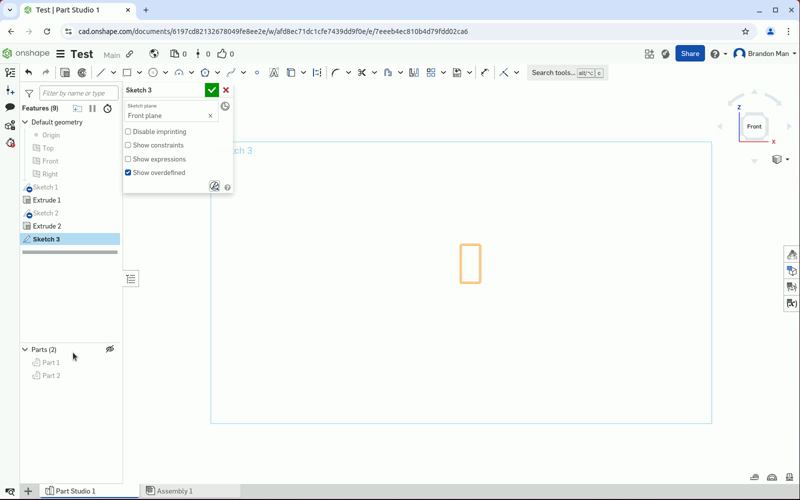
key(l)
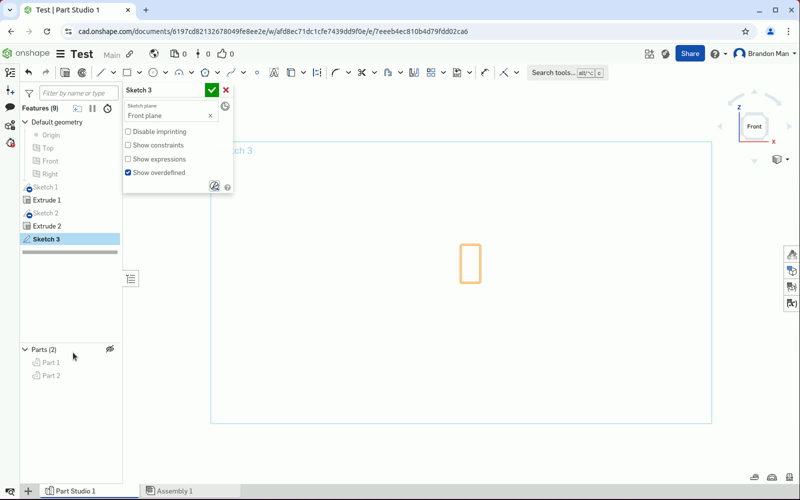
key_down(shift)
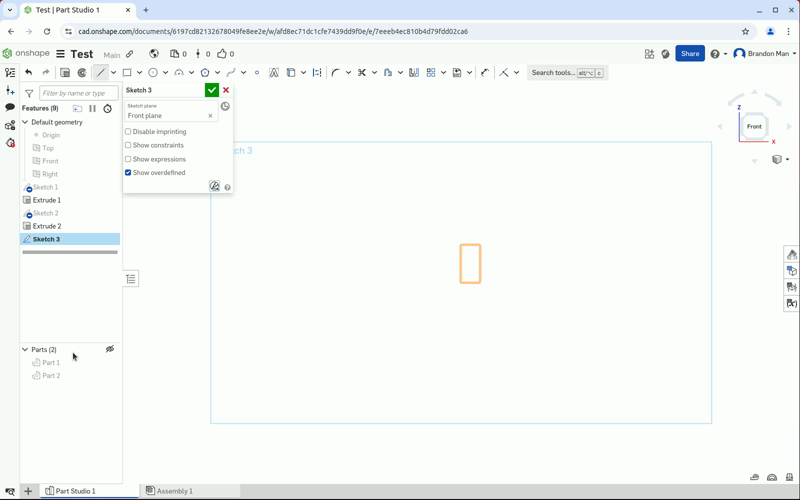
mouse_move(479, 282)
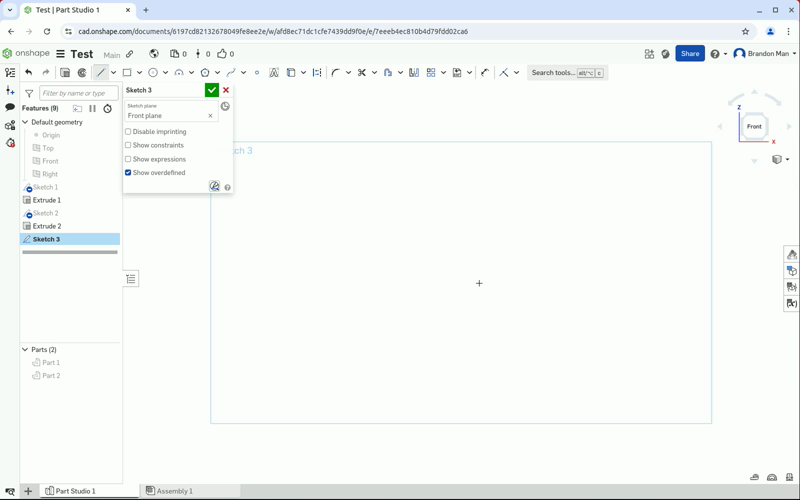
click(479, 282)
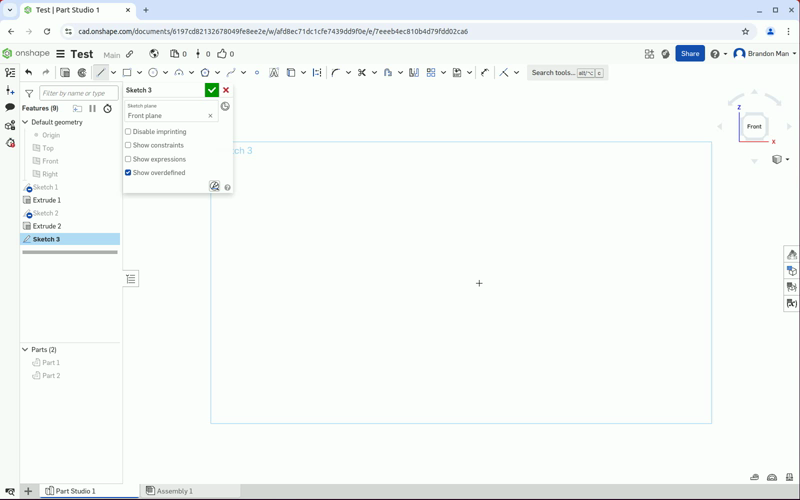
key_up(shift)
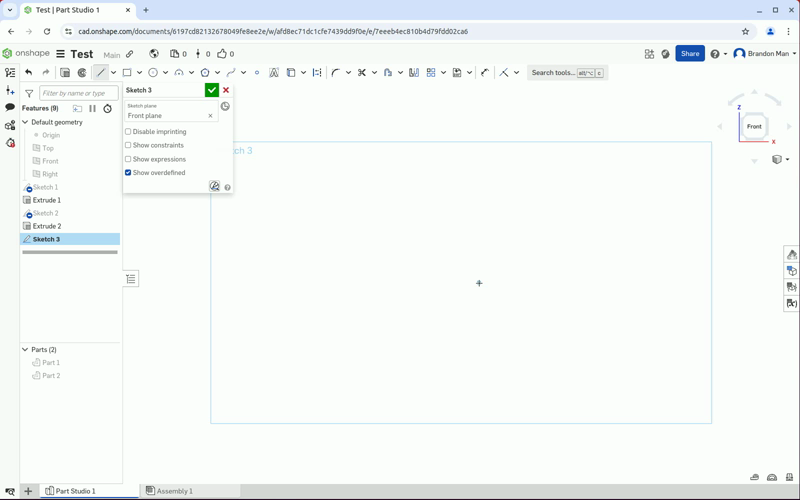
key_down(shift)
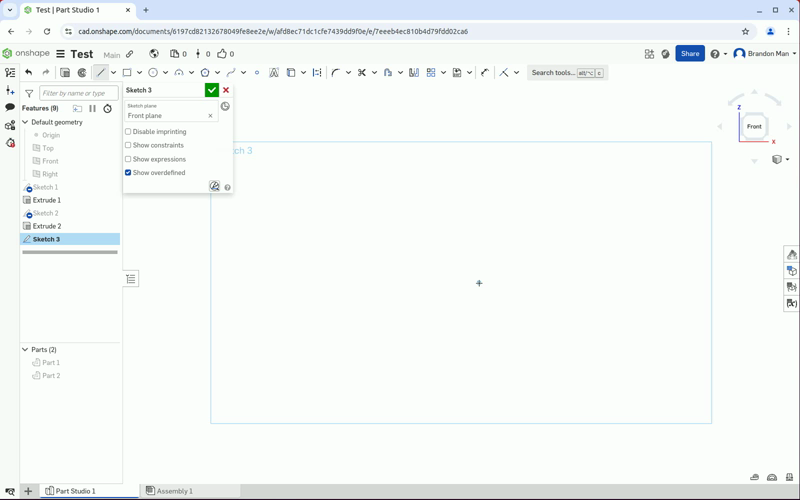
mouse_move(509, 282)
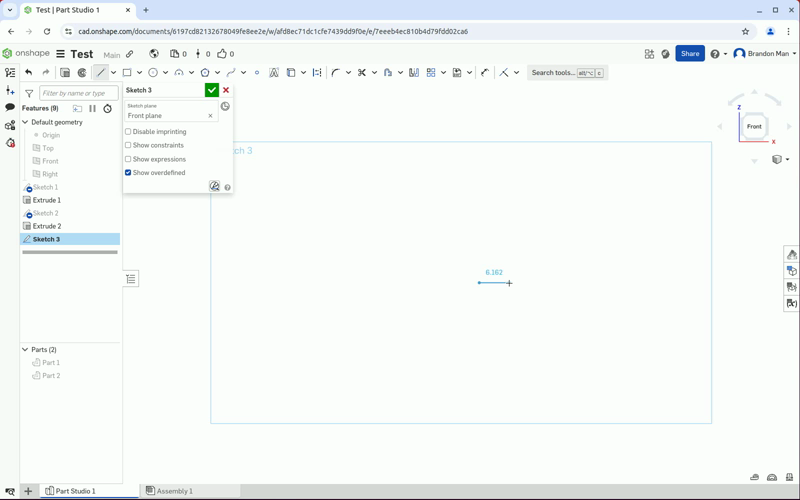
mouse_move(517, 282)
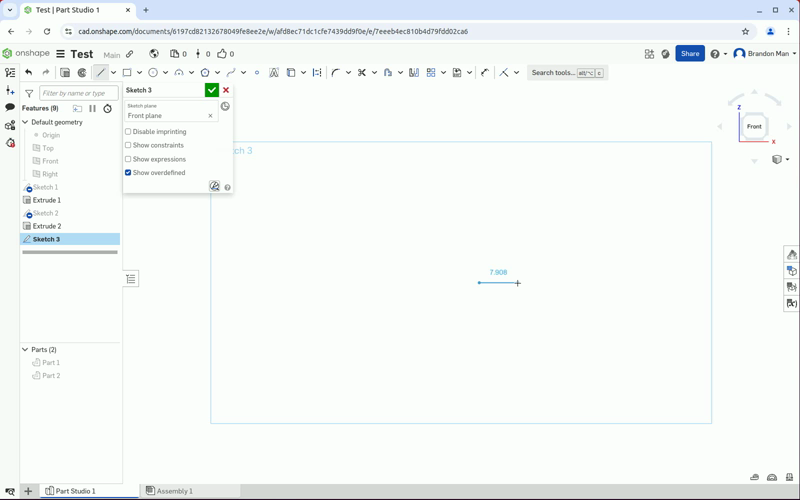
click(517, 282)
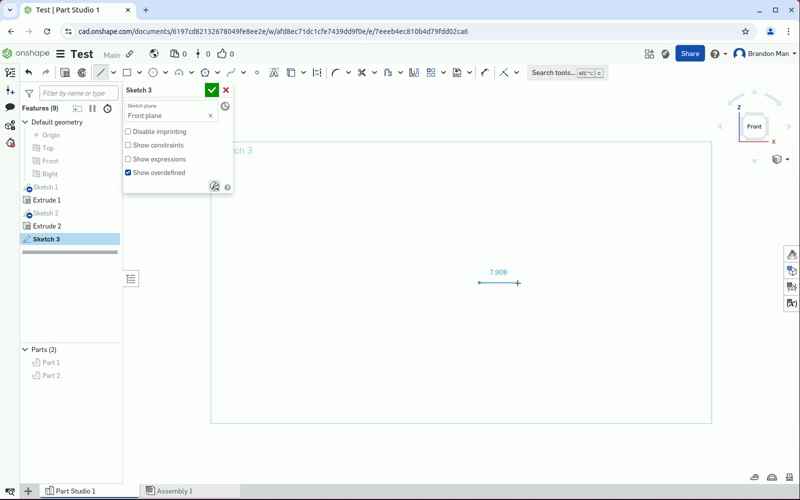
key_up(shift)
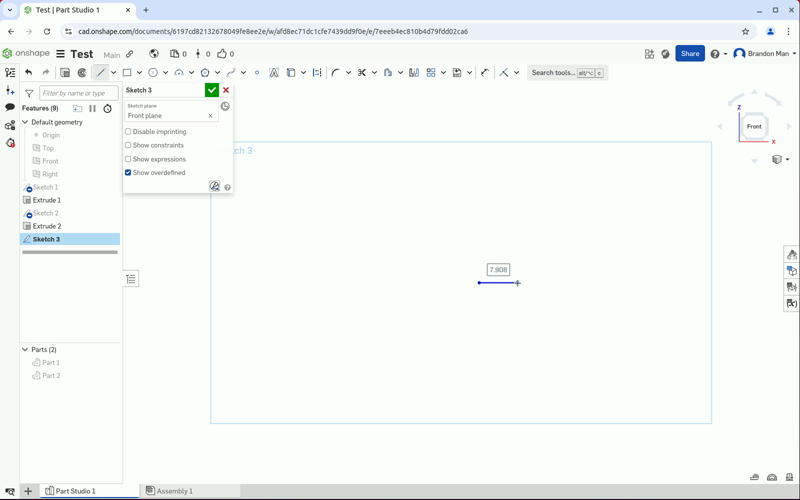
key_down(shift)
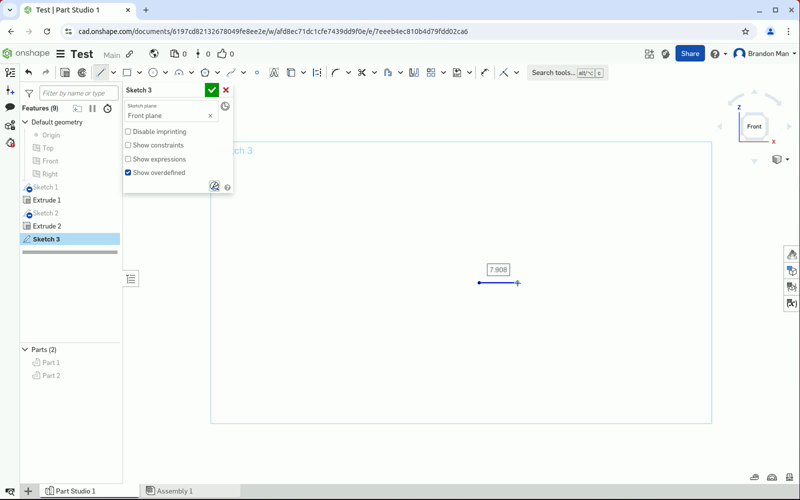
mouse_move(547, 282)
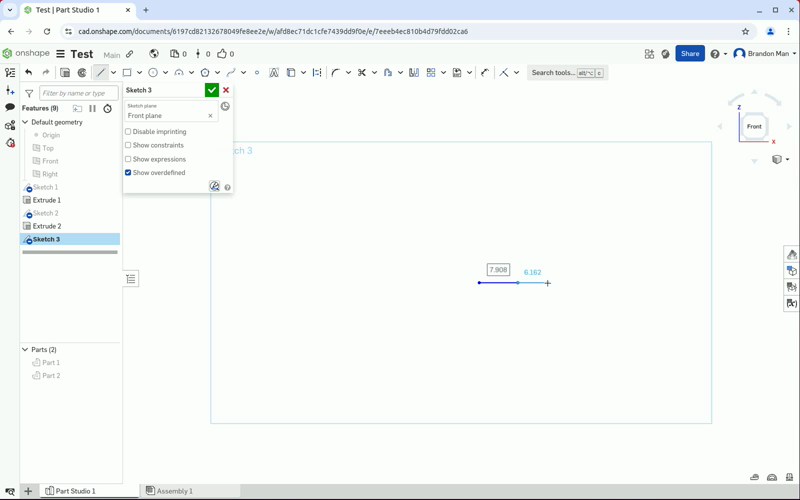
mouse_move(517, 263)
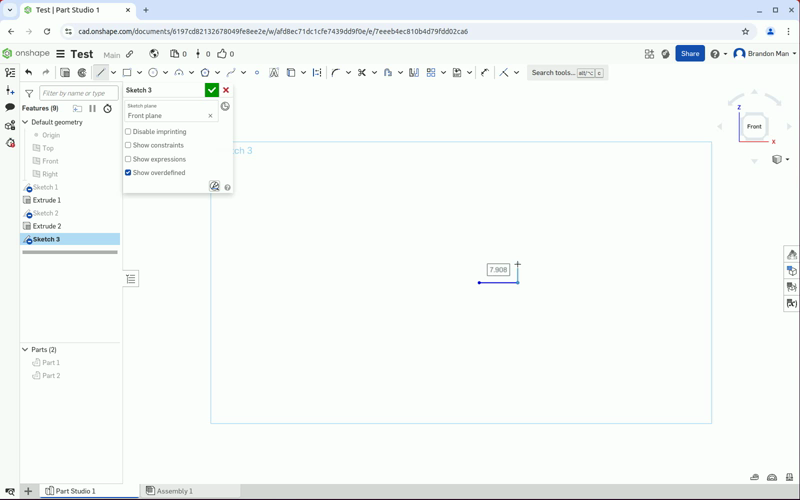
click(517, 263)
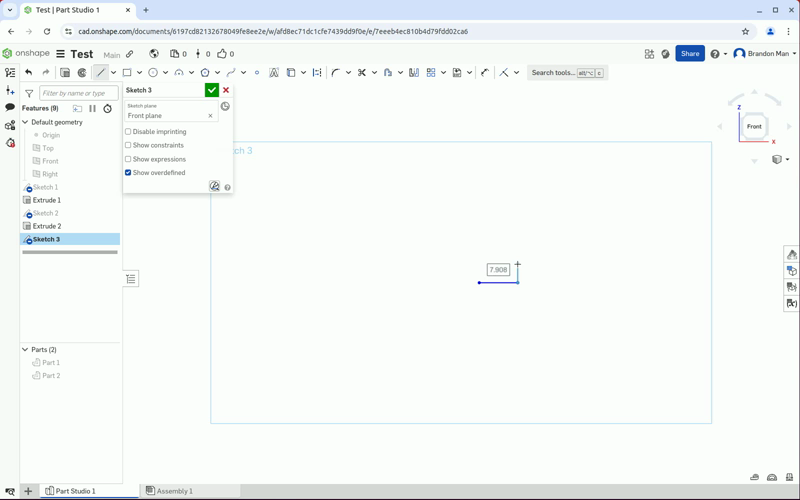
key_up(shift)
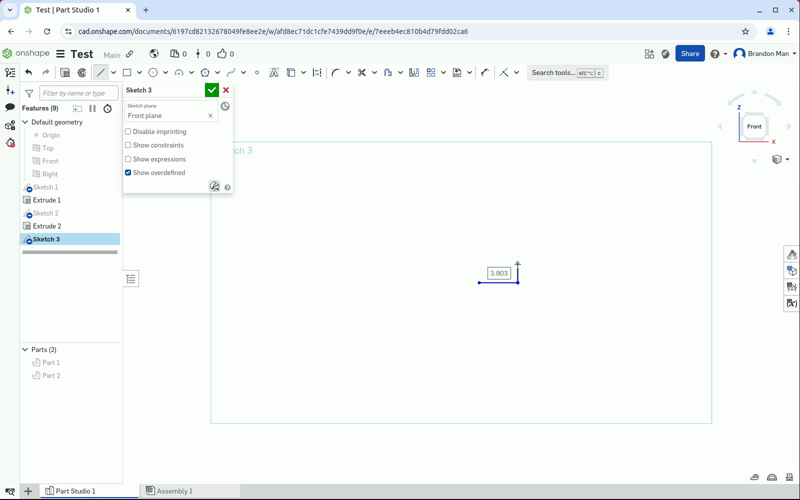
key_down(shift)
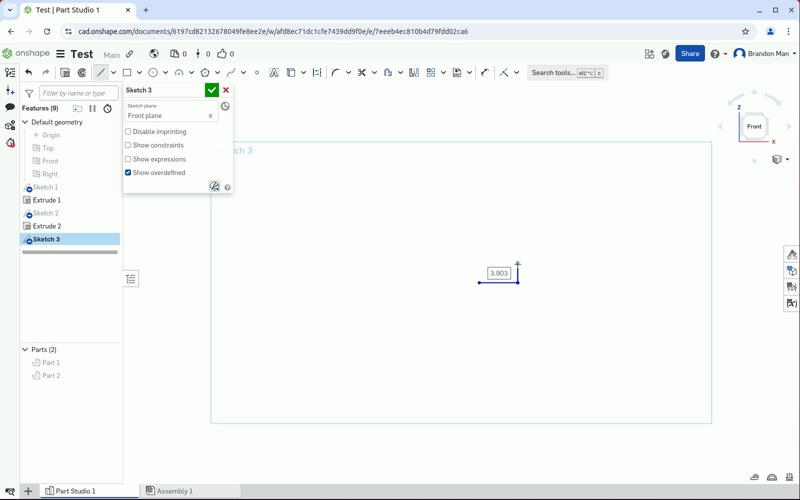
mouse_move(547, 263)
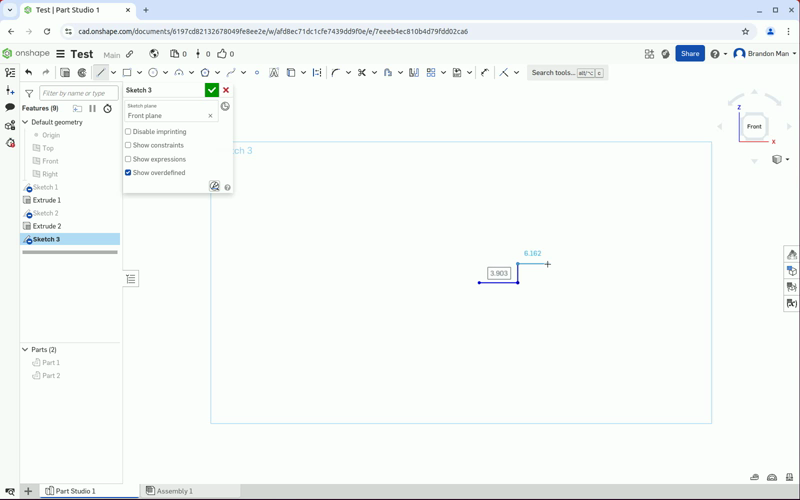
mouse_move(479, 263)
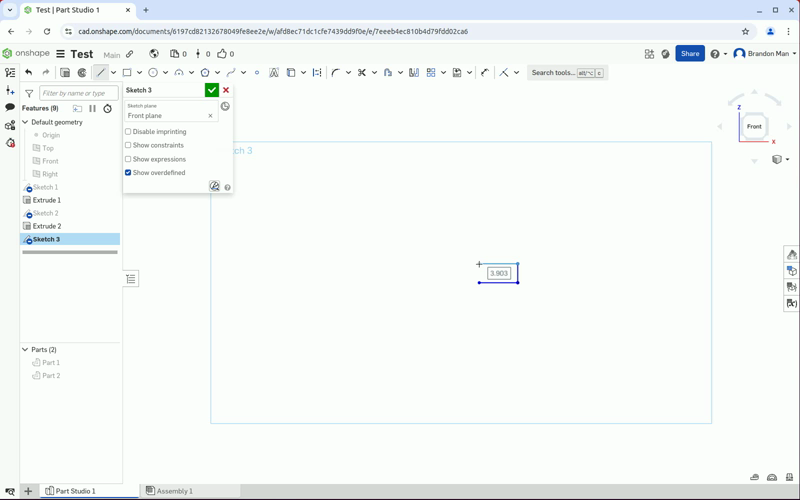
click(479, 263)
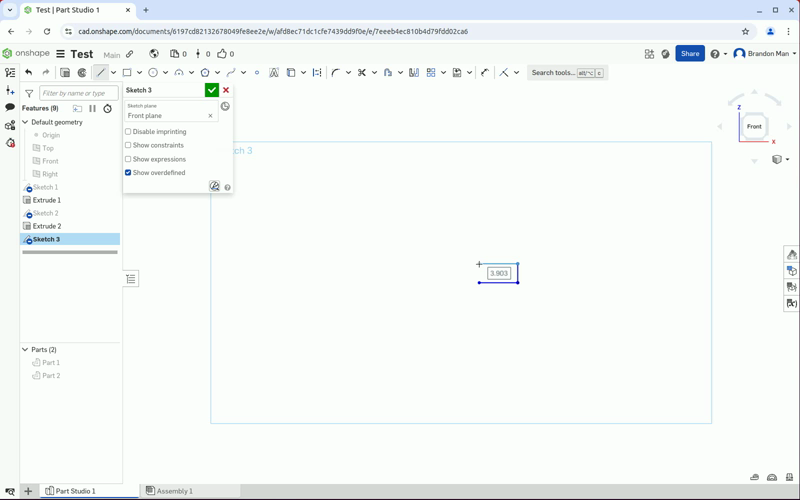
key_up(shift)
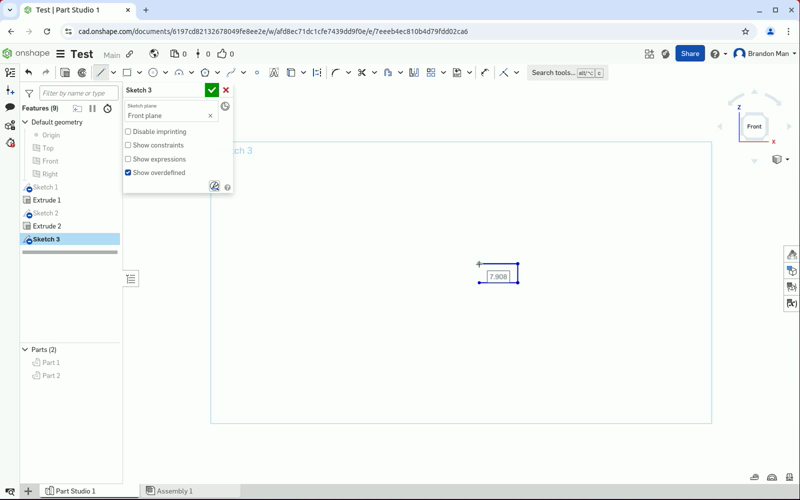
mouse_move(509, 263)
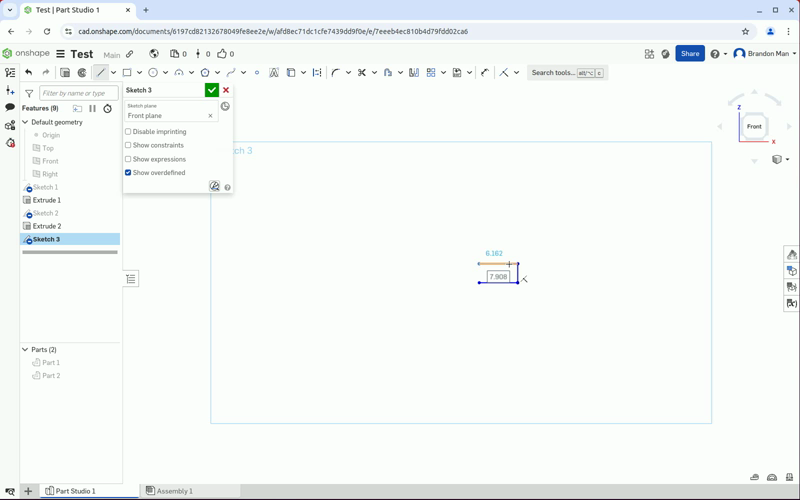
key_down(shift)
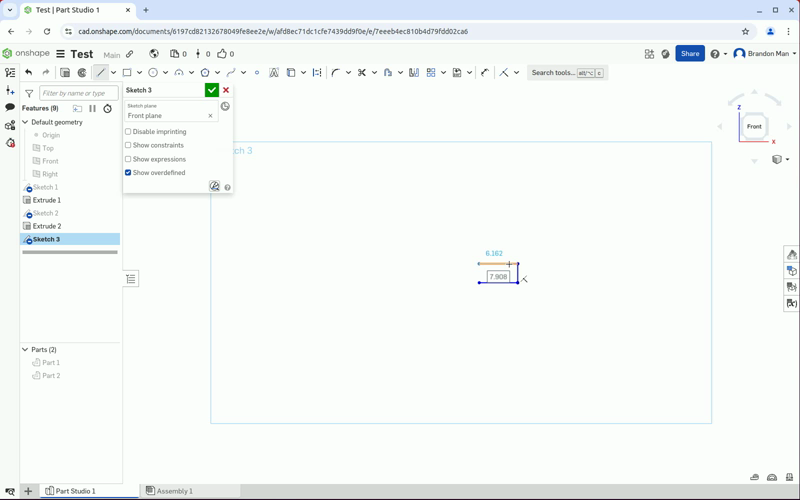
mouse_move(479, 282)
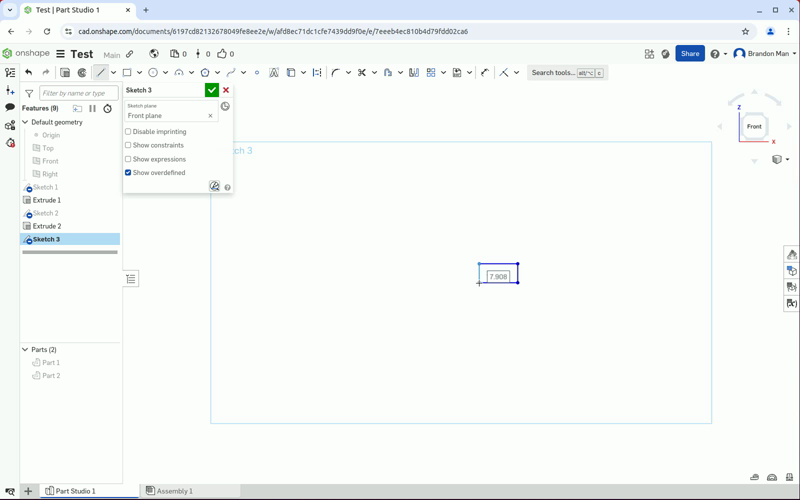
key_up(shift)
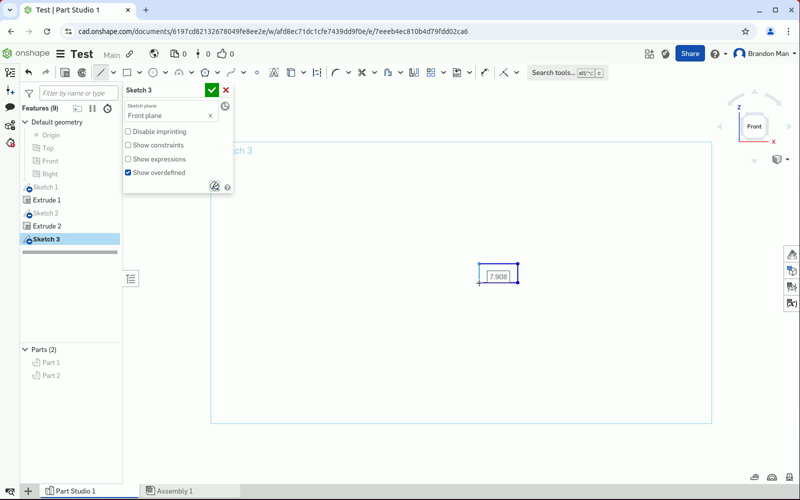
click(479, 282)
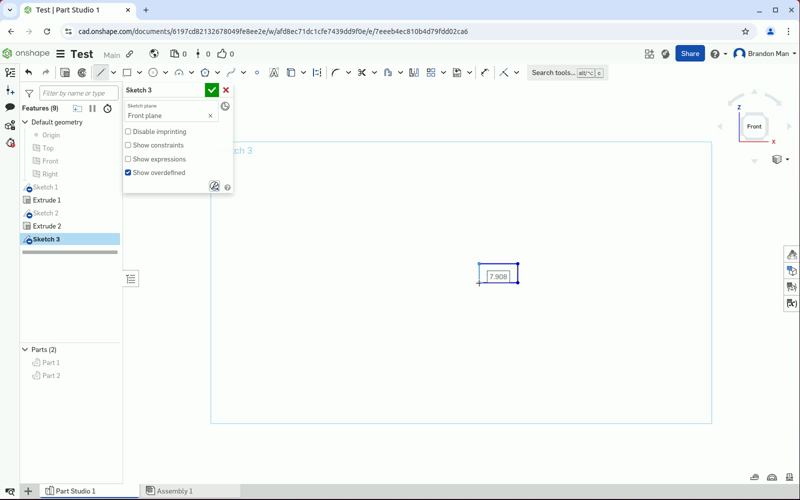
key(esc)
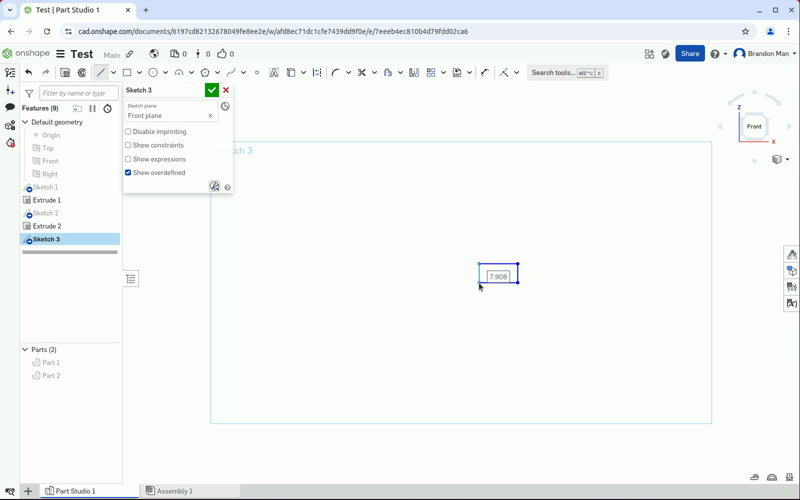
mouse_move(496, 265)
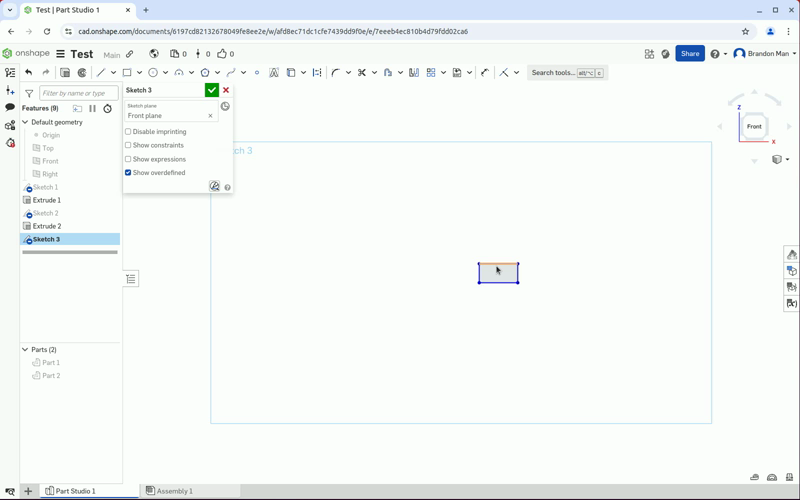
scroll(6)
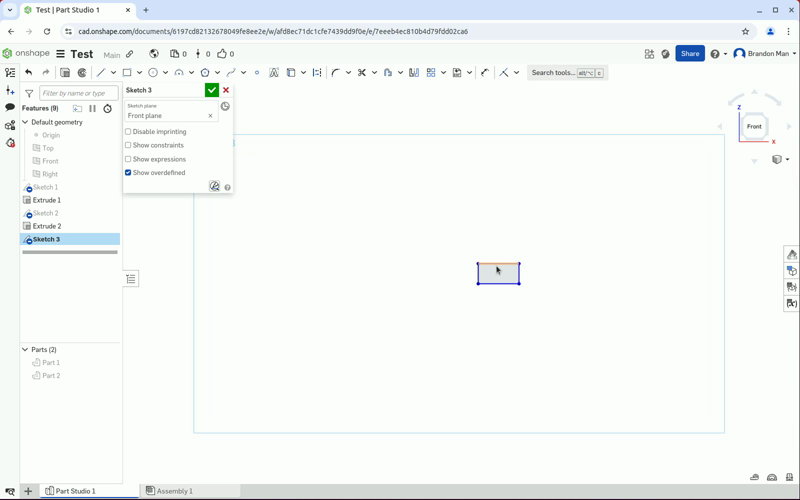
scroll(6)
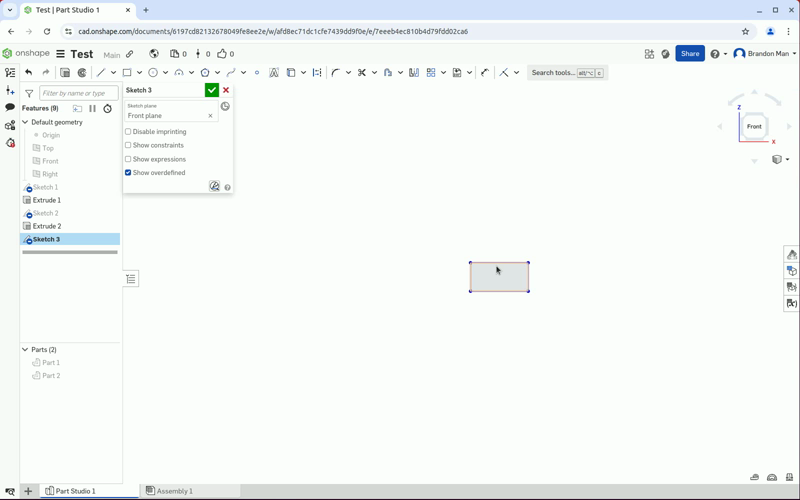
scroll(6)
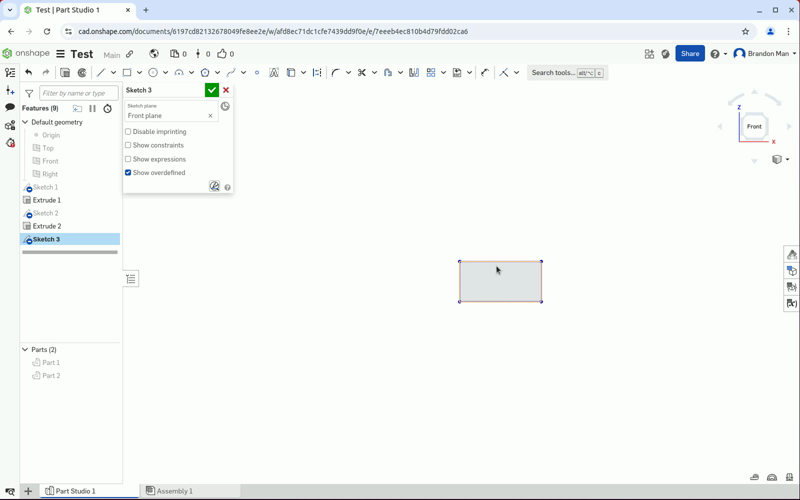
scroll(6)
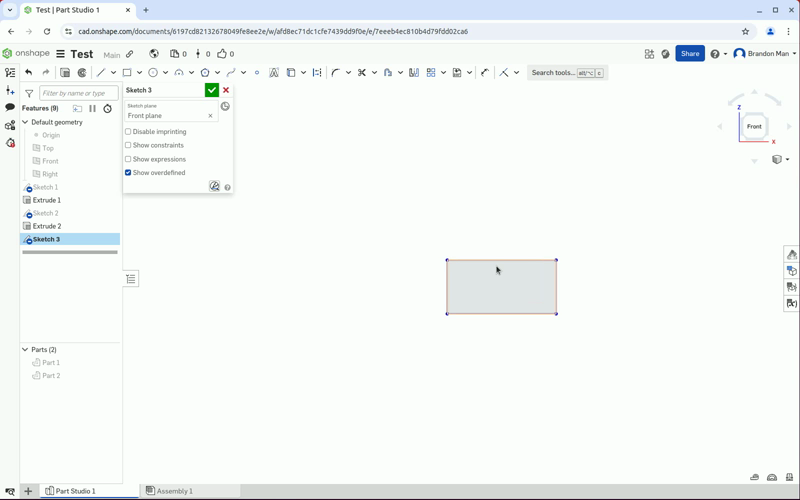
scroll(6)
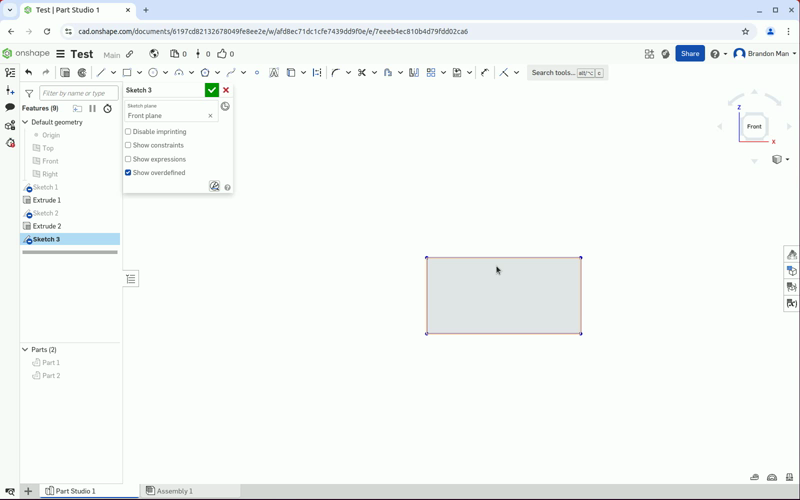
scroll(6)
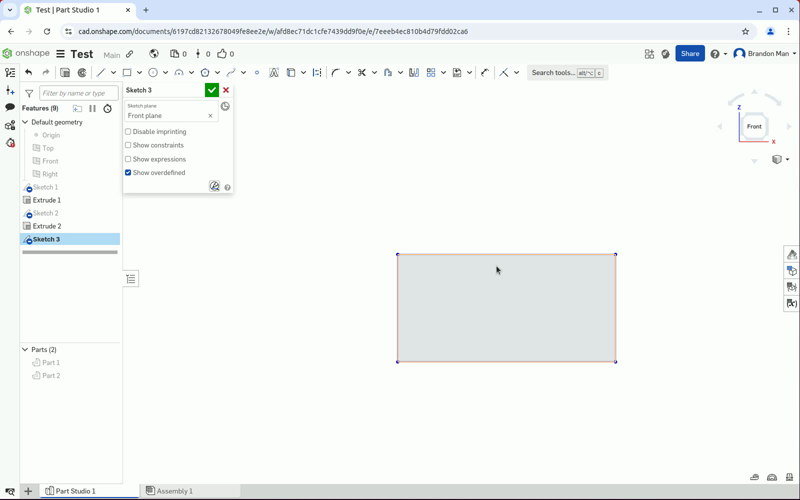
scroll(6)
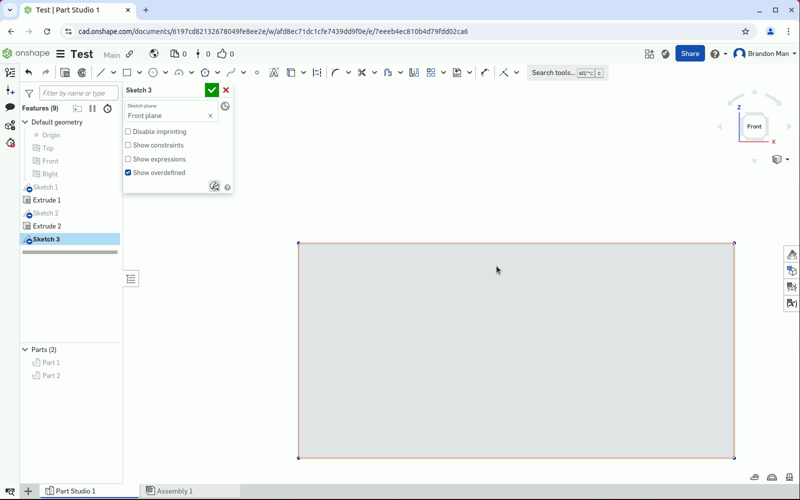
click(496, 265)
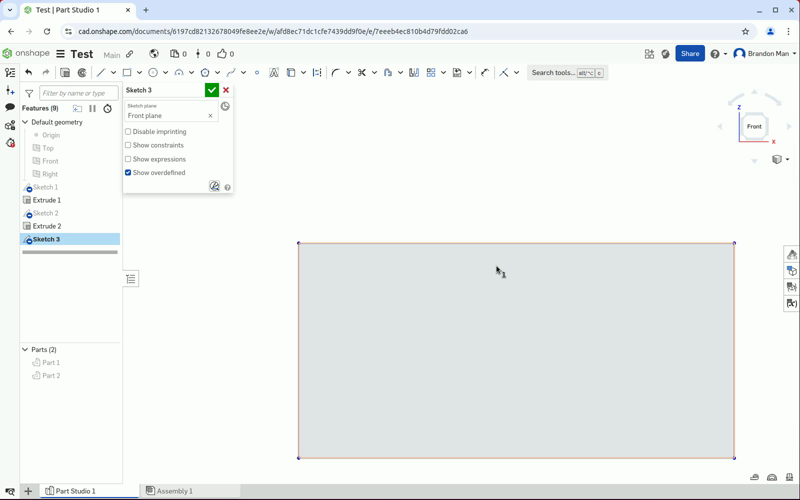
scroll(-6)
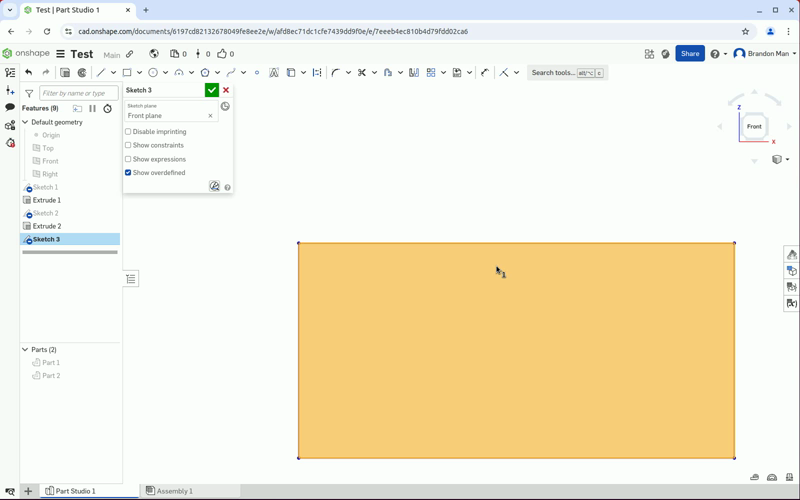
scroll(-6)
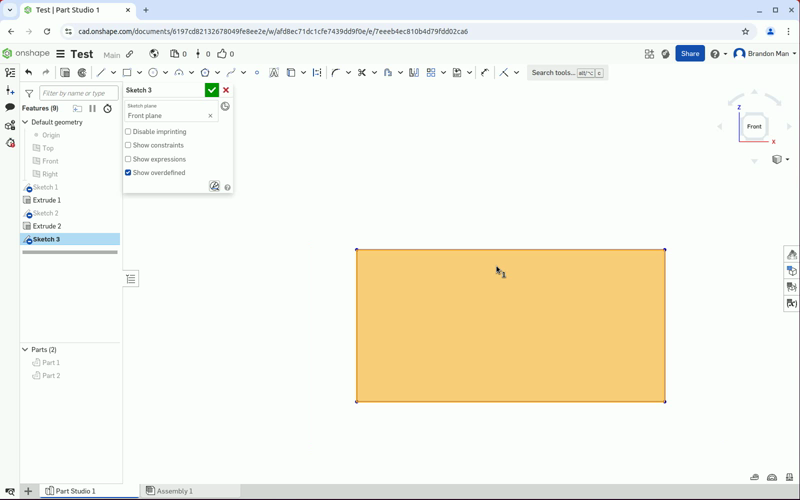
scroll(-6)
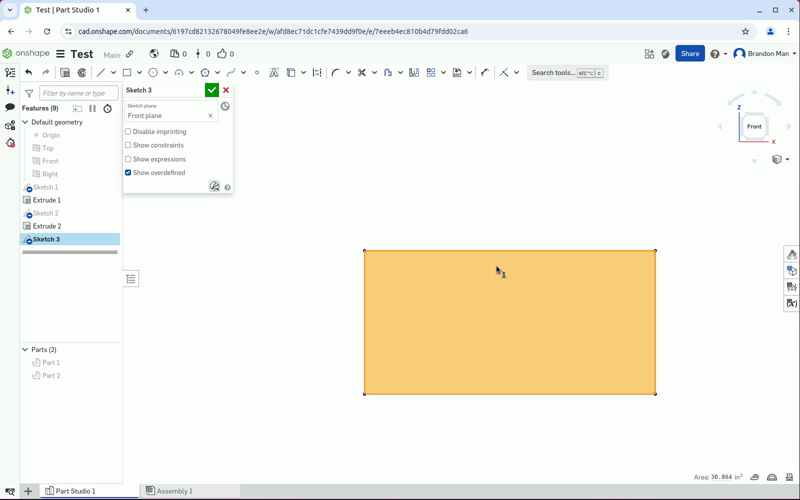
scroll(-6)
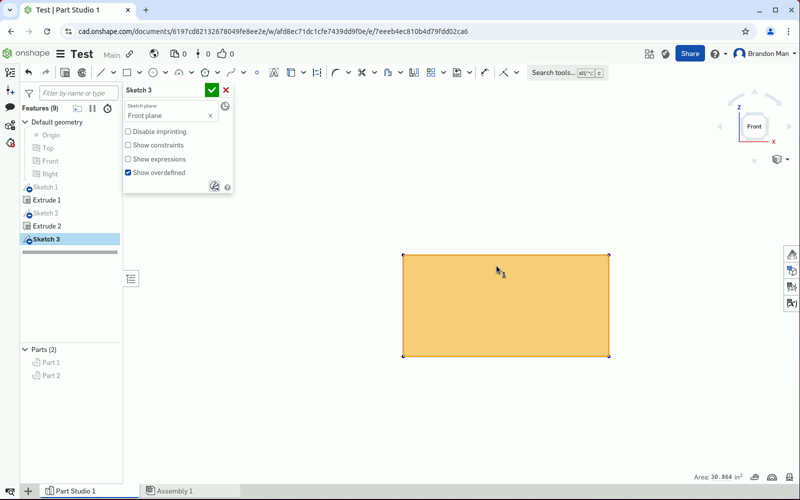
scroll(-6)
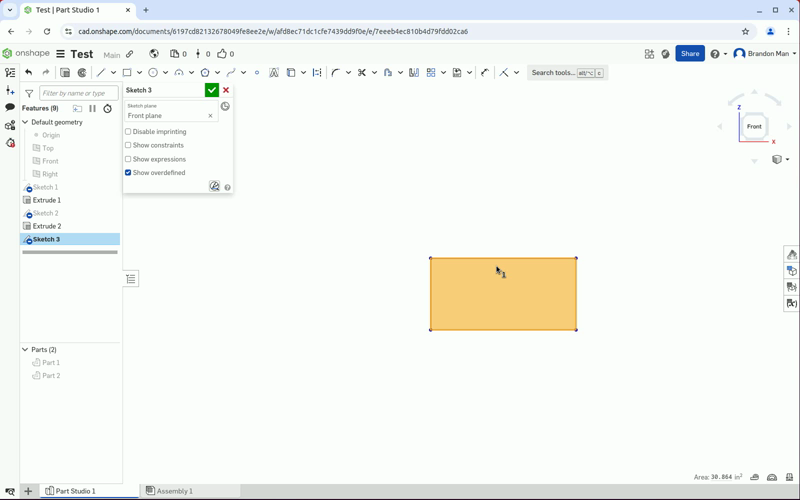
scroll(-6)
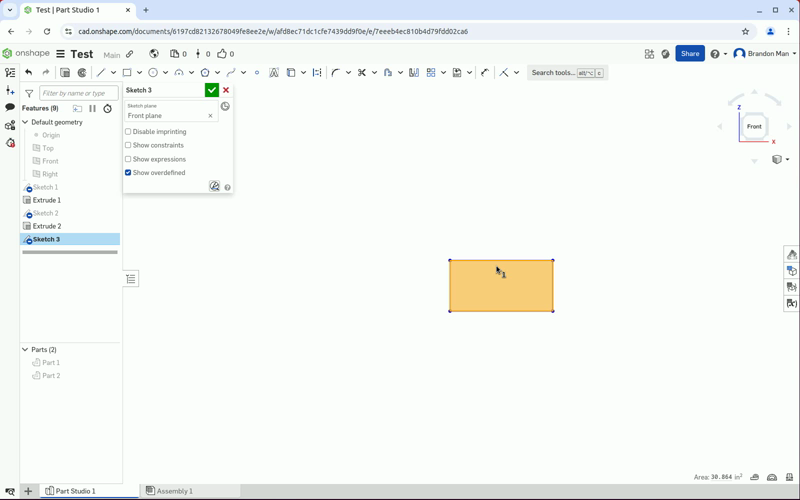
scroll(-6)
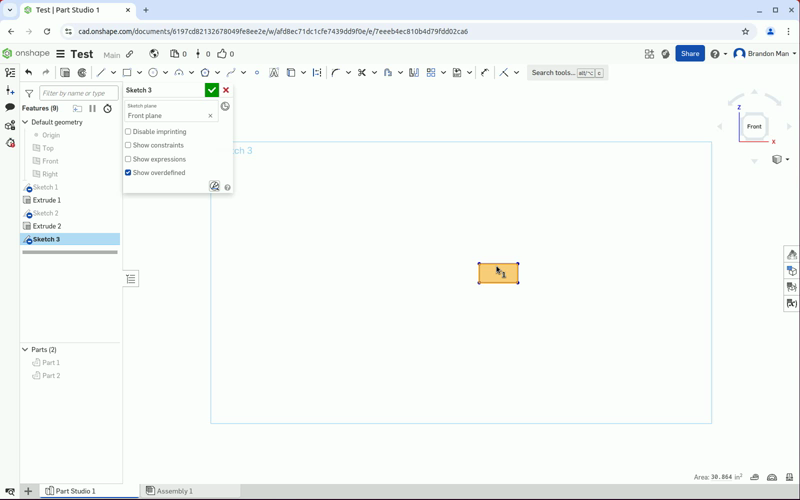
mouse_move(73, 352)
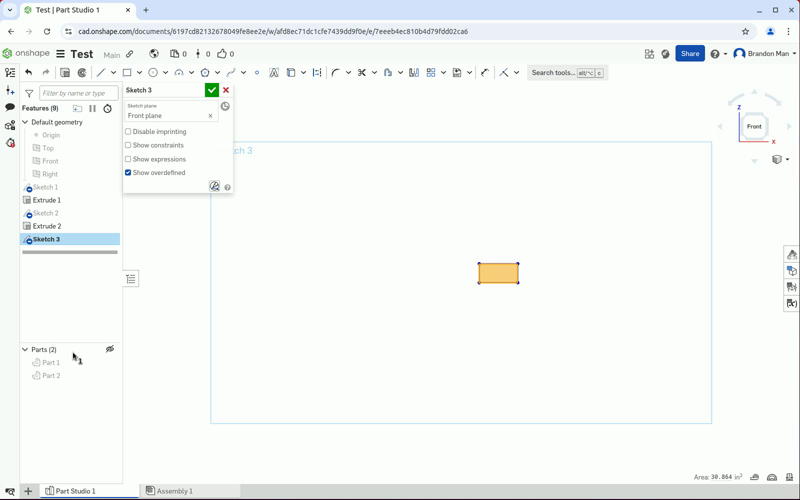
key(shift+y)
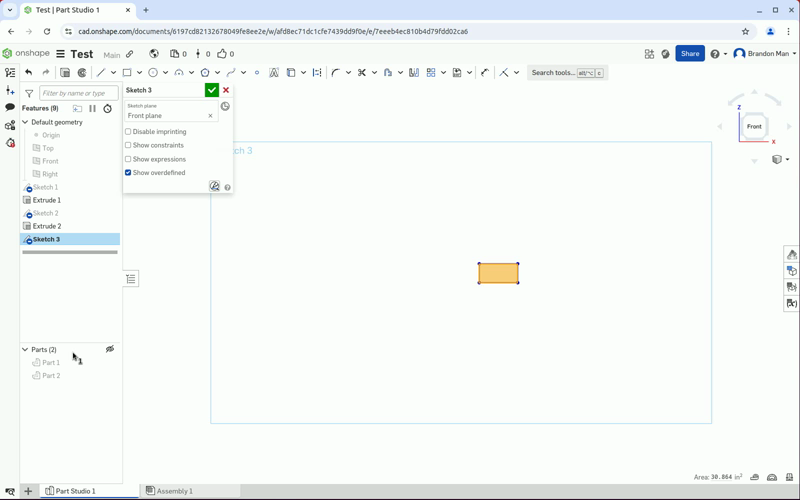
key(shift+e)
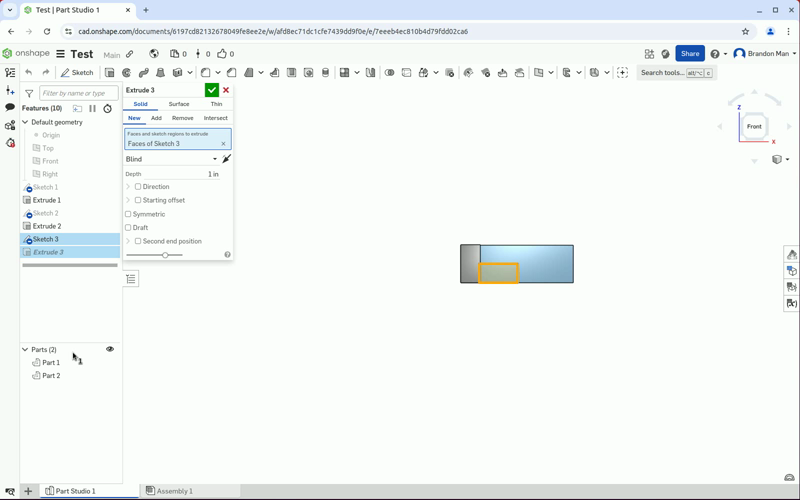
mouse_move(143, 106)
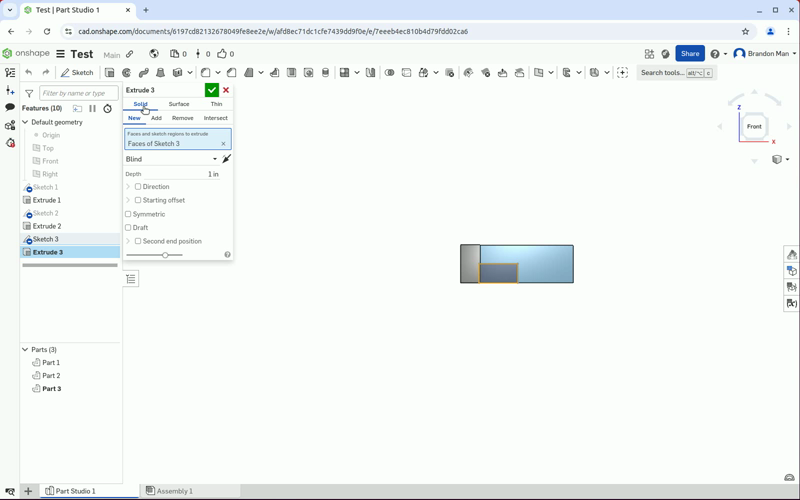
click(143, 106)
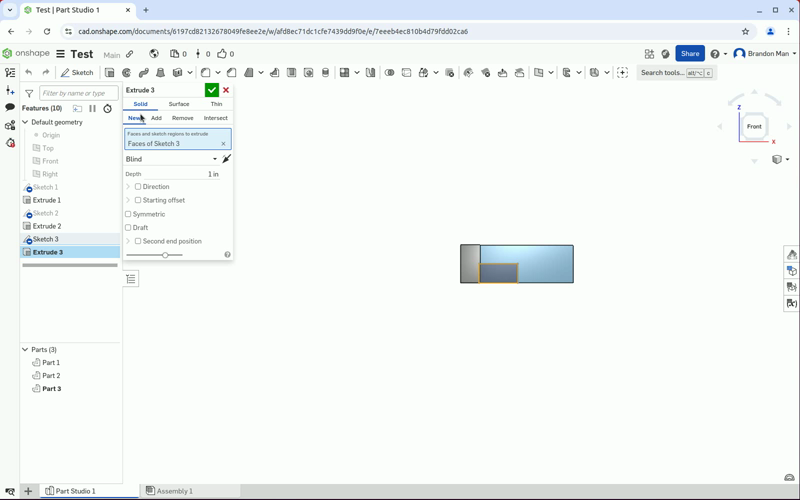
mouse_move(137, 120)
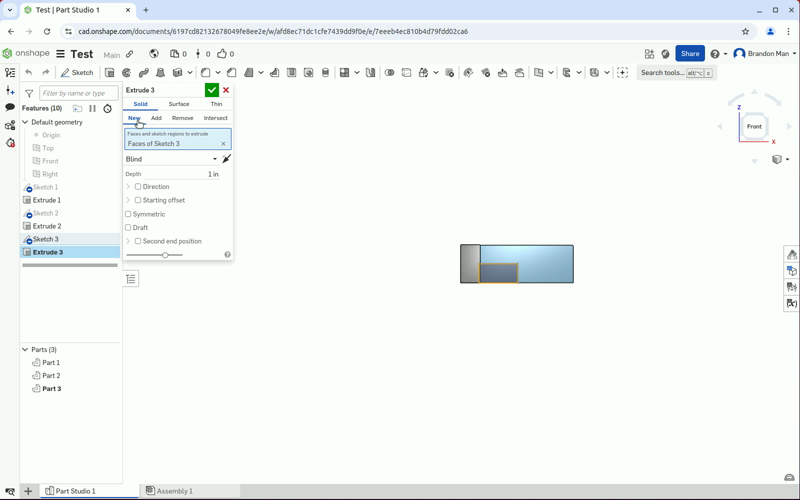
click(137, 120)
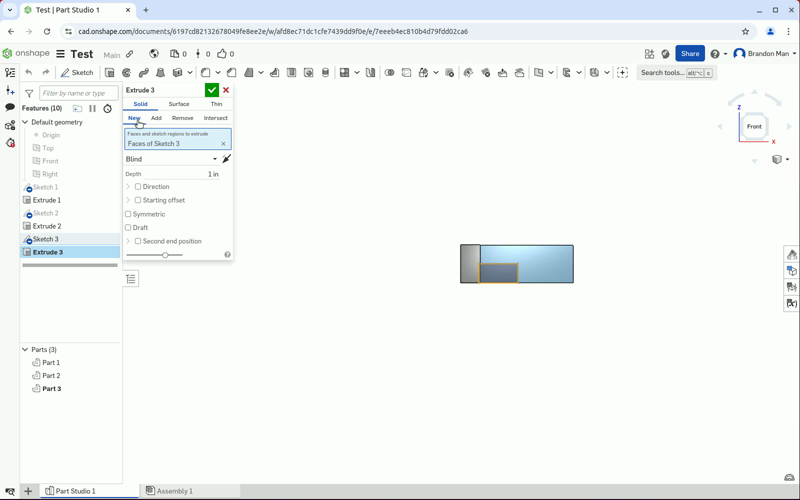
key(tab, 4)
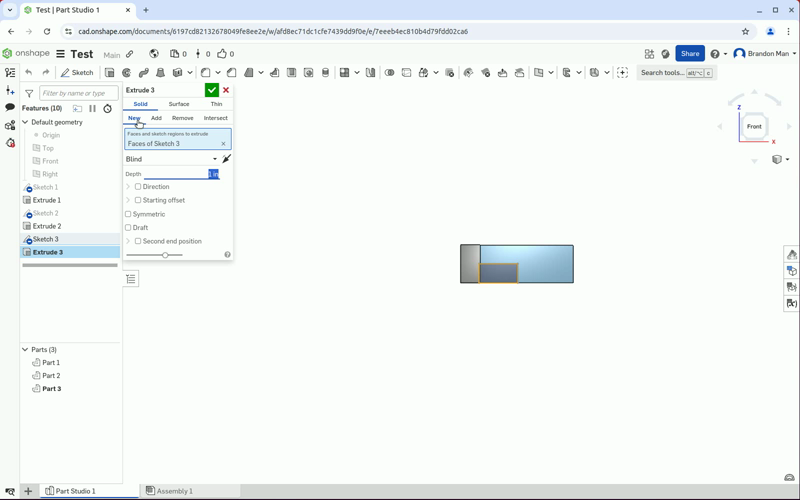
text(3.851)
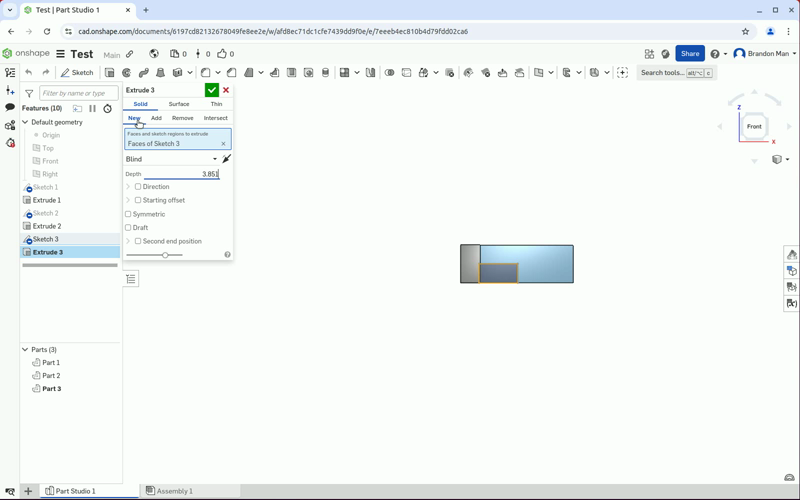
key(enter)
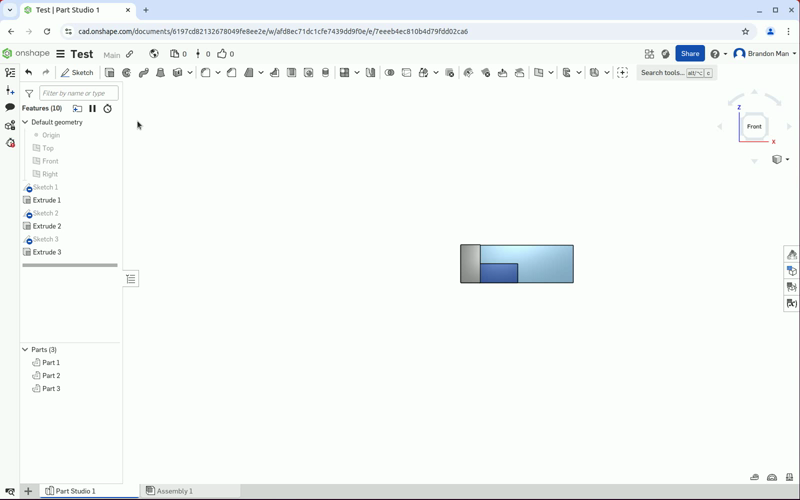
key(shift+h)
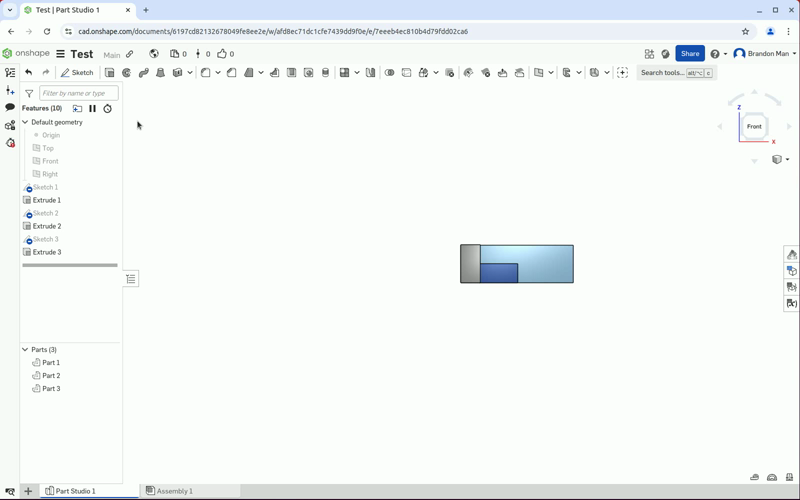
key(shift+h)
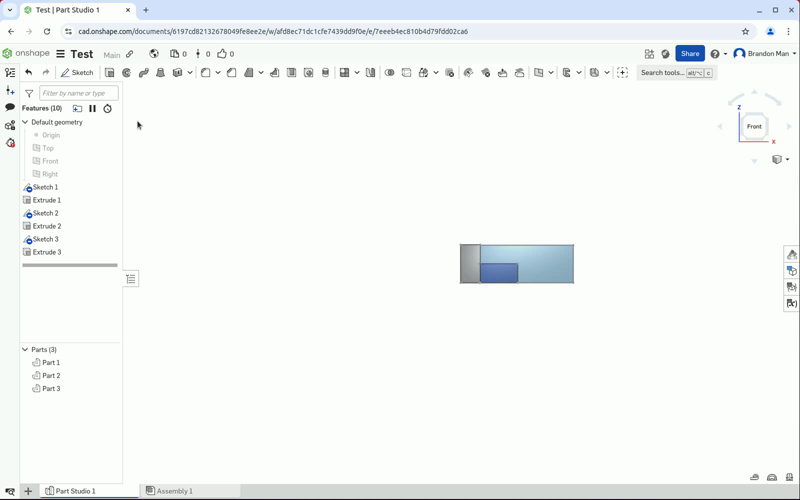
key(shift+7)
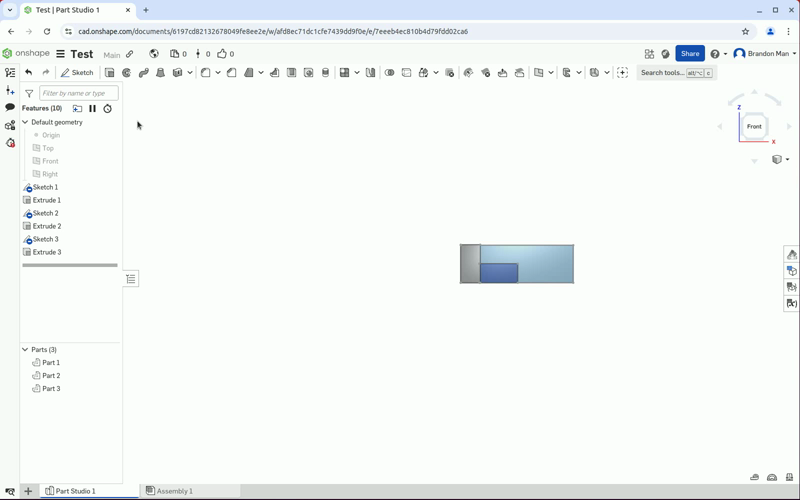
key(left, 2)
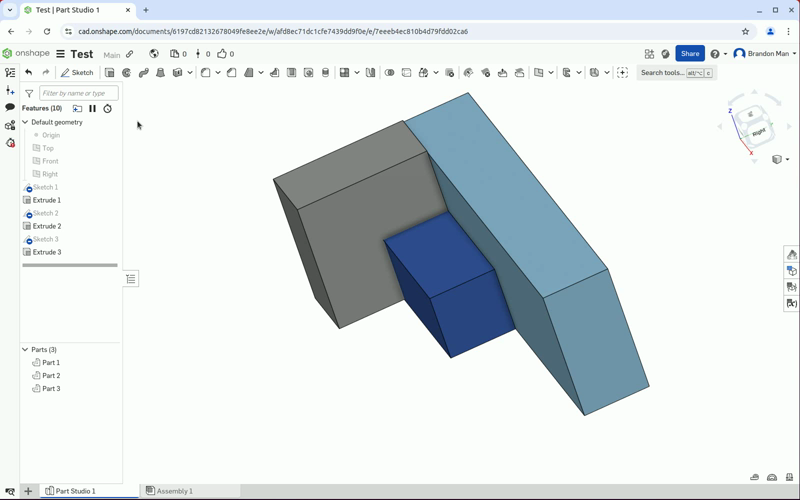
key(down, 2)
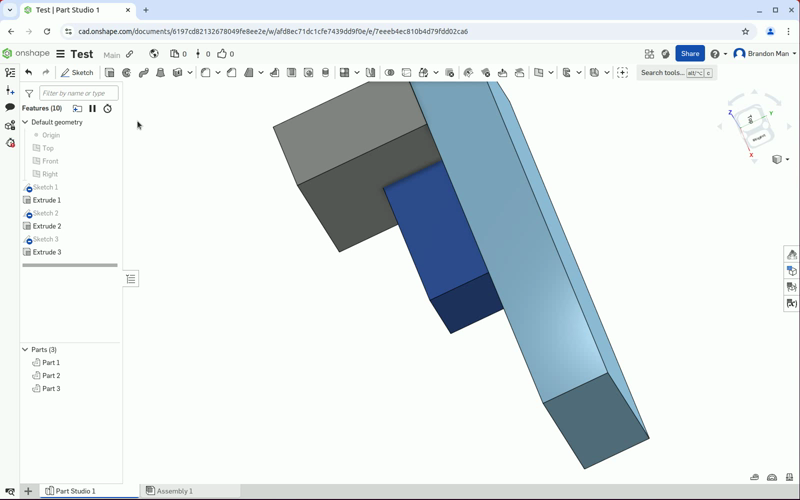
key(up, 2)
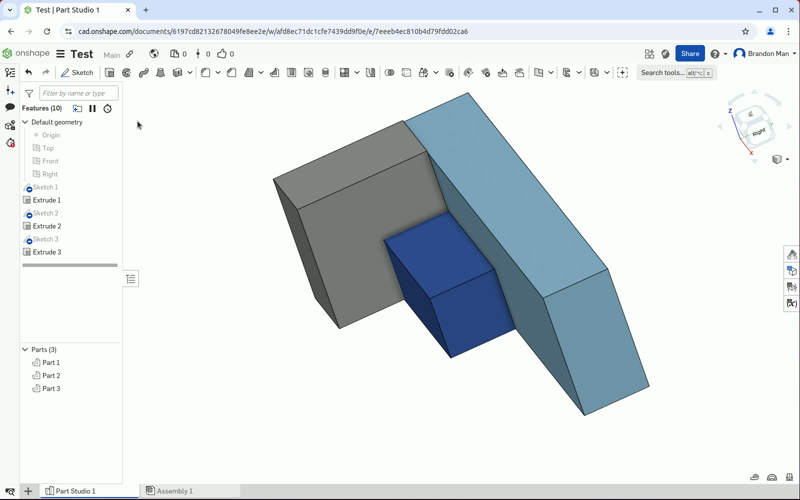
key(right, 2)
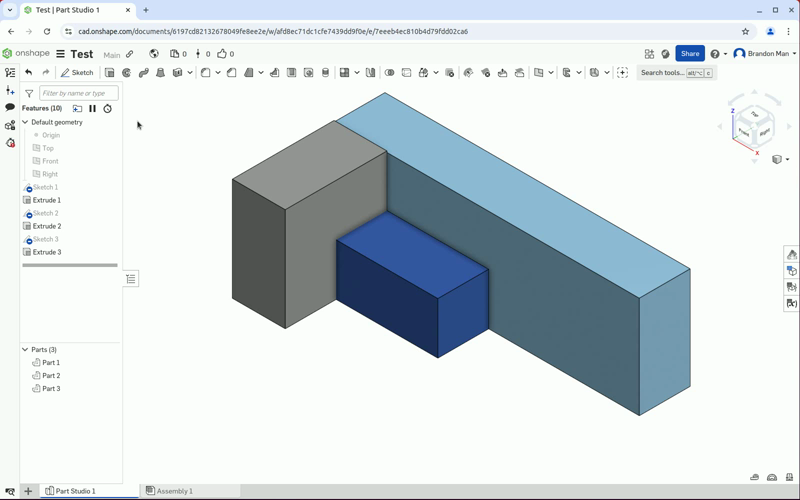
mouse_move(73, 189)
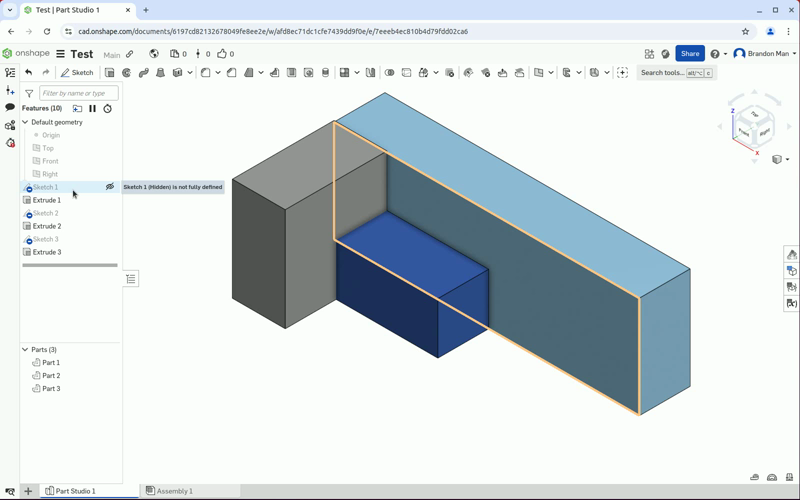
click(73, 189)